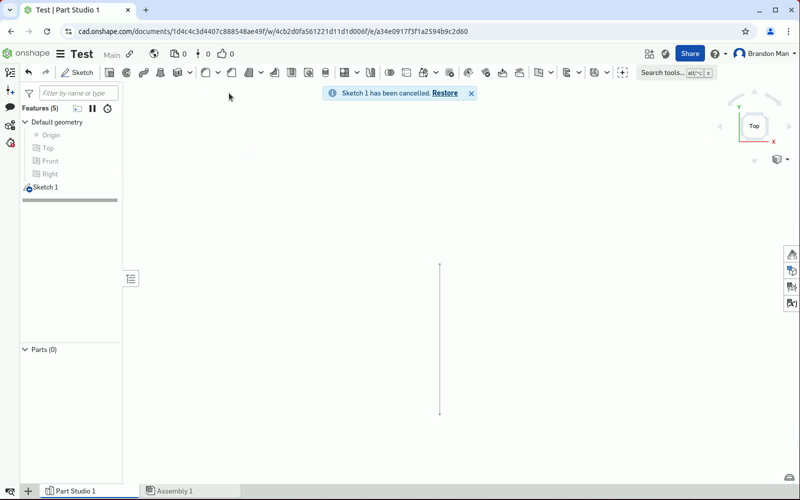
key(shift+h)
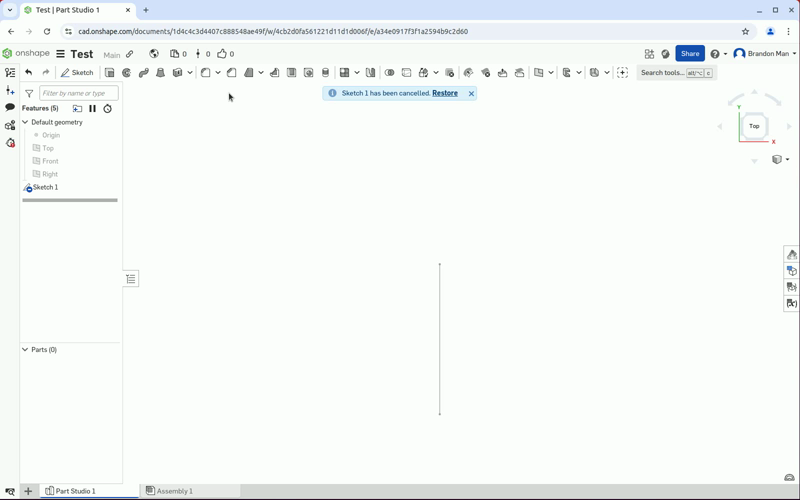
key(shift+s)
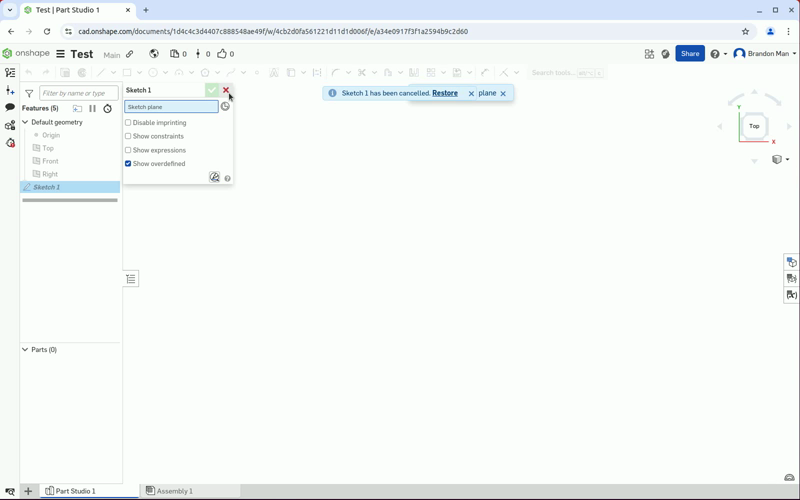
mouse_move(73, 150)
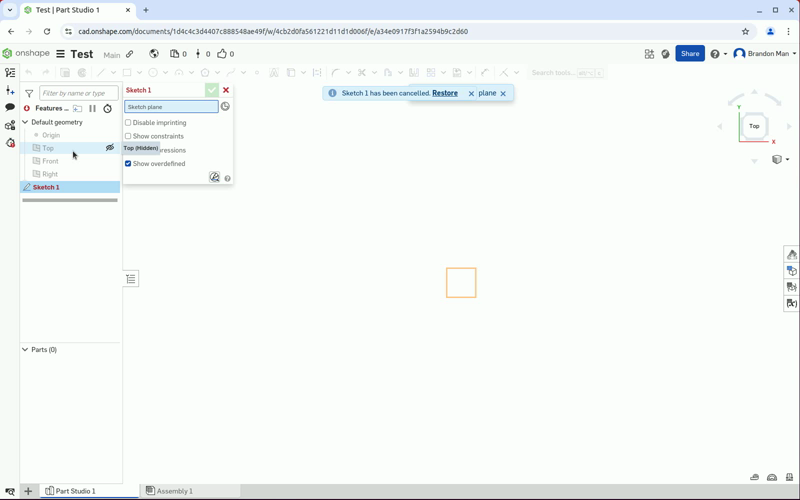
click(73, 150)
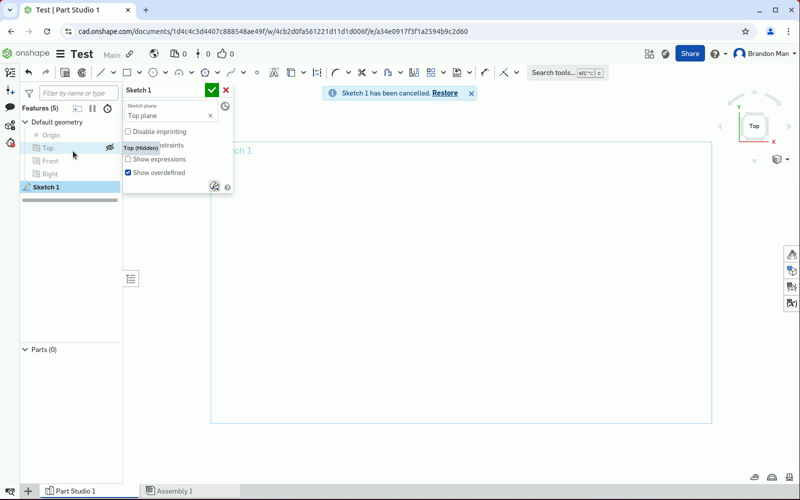
mouse_move(73, 352)
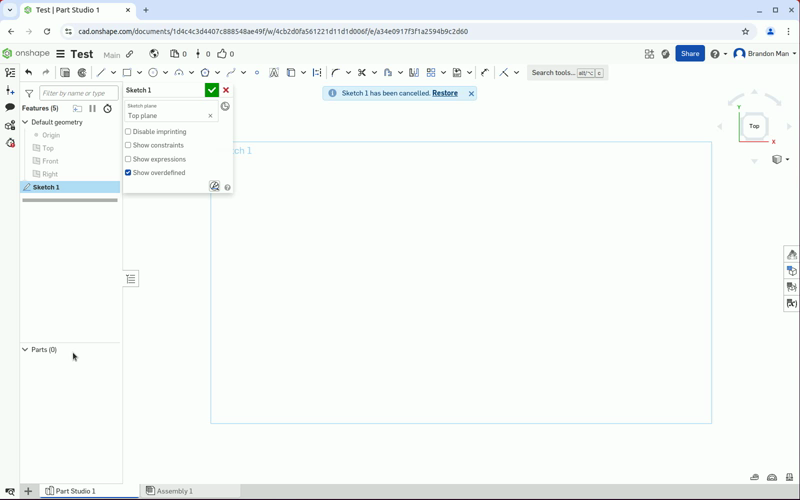
key(y)
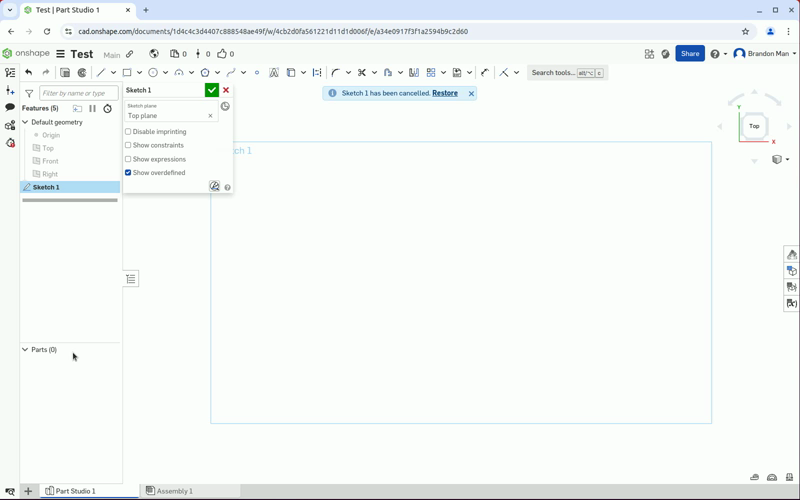
key(c)
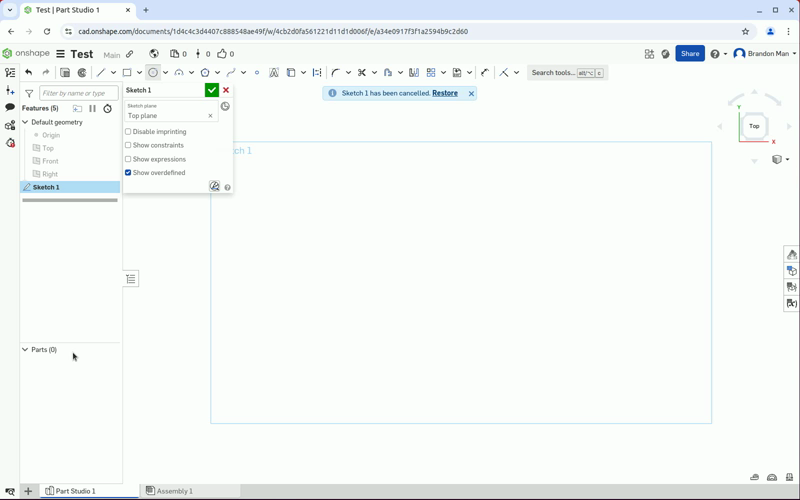
key_down(shift)
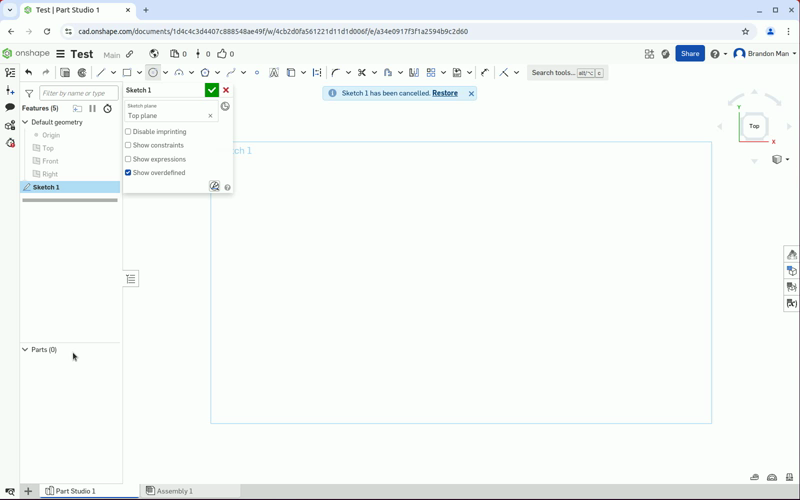
mouse_move(461, 282)
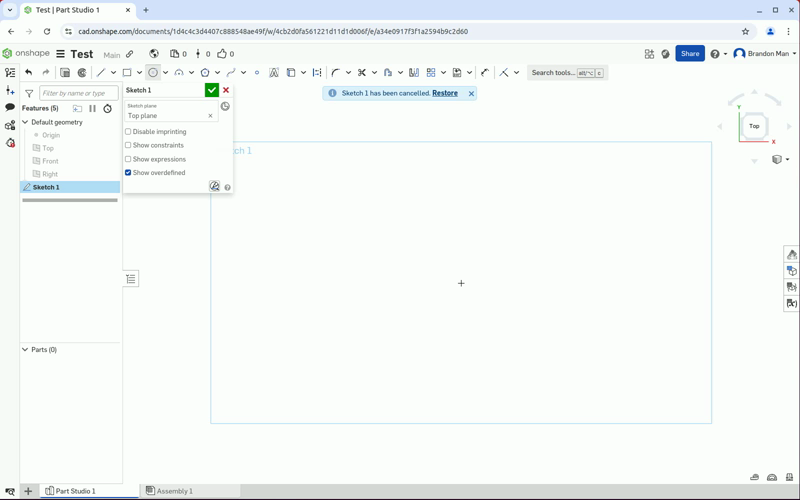
click(461, 282)
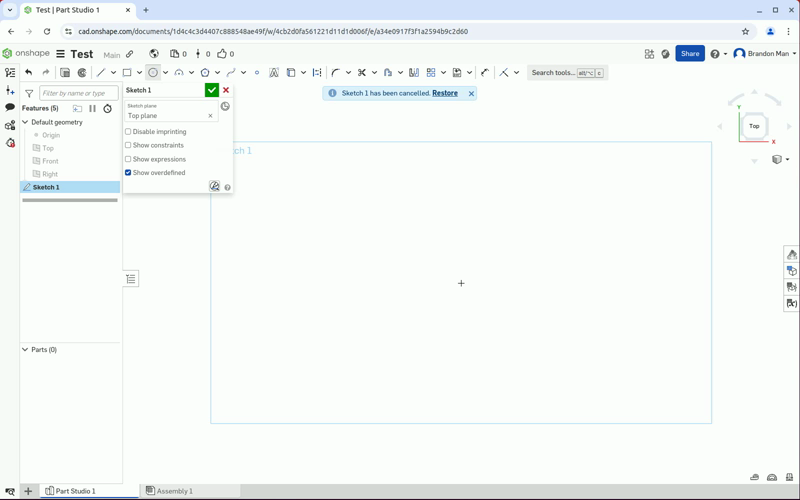
key_up(shift)
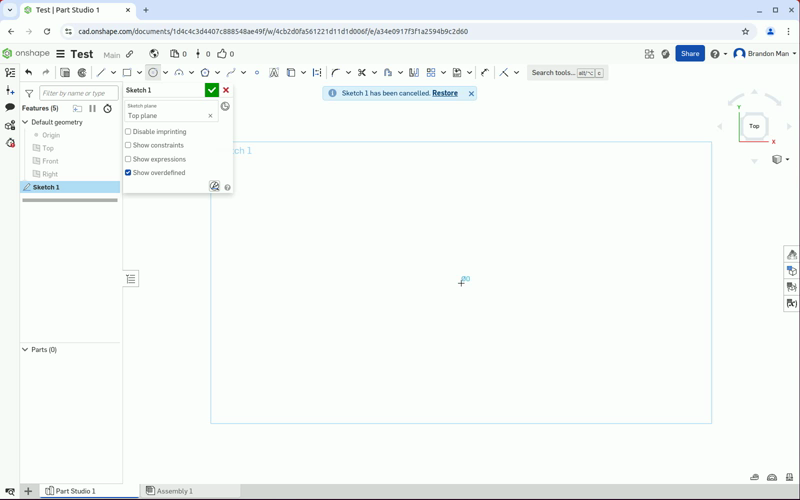
mouse_move(486, 282)
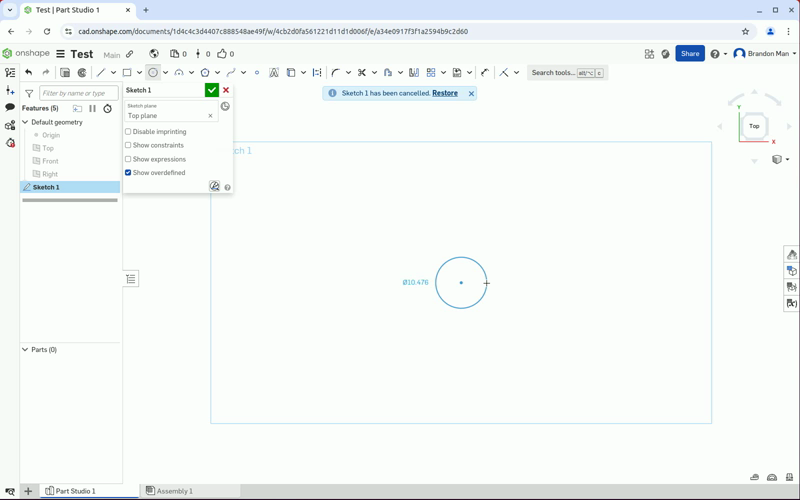
click(486, 282)
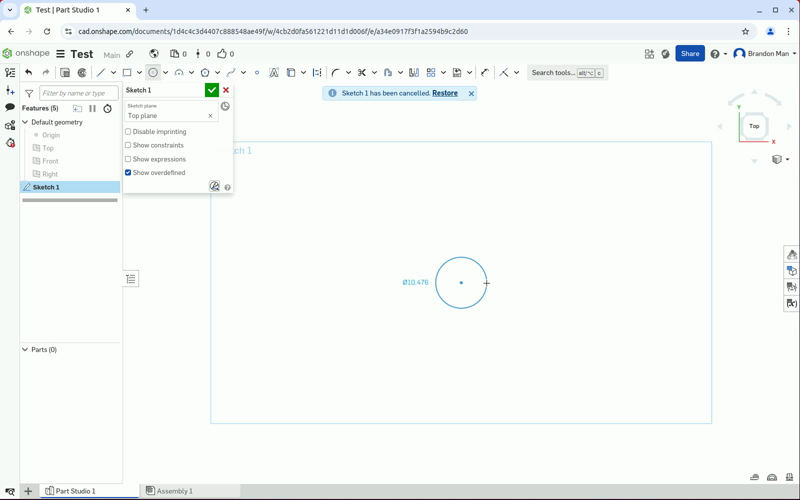
key(esc)
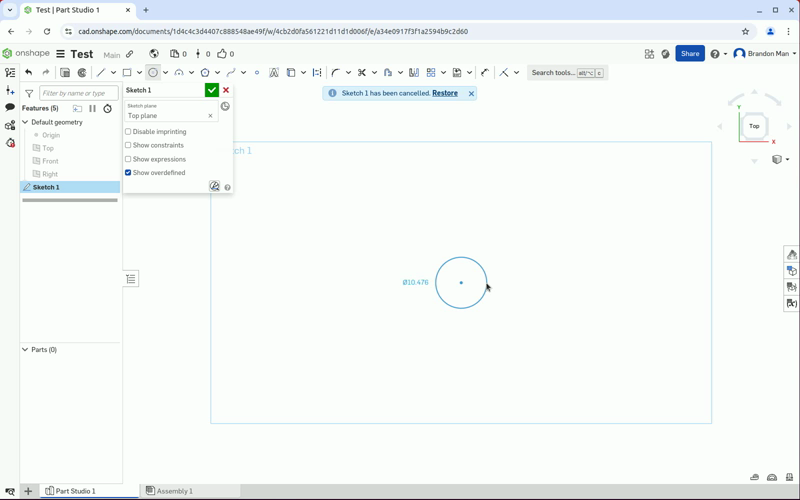
key(c)
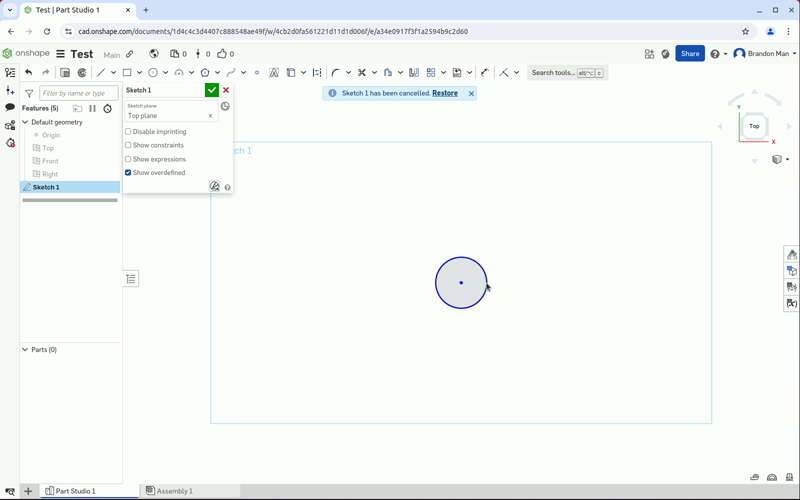
key_down(shift)
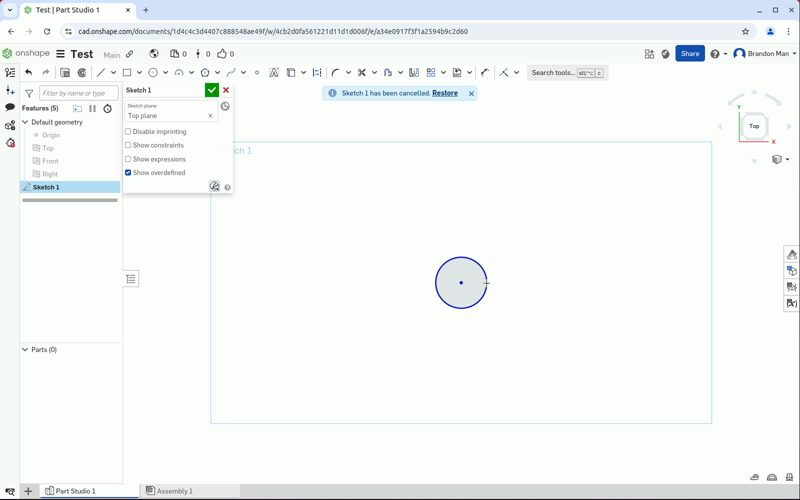
mouse_move(461, 282)
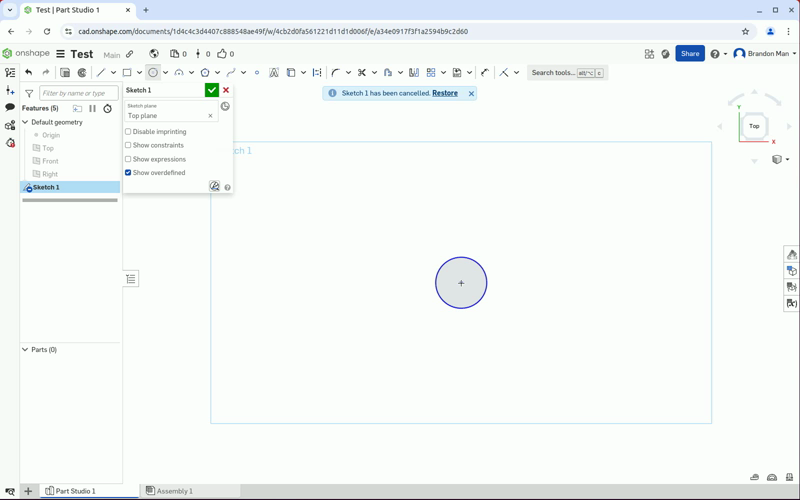
click(461, 282)
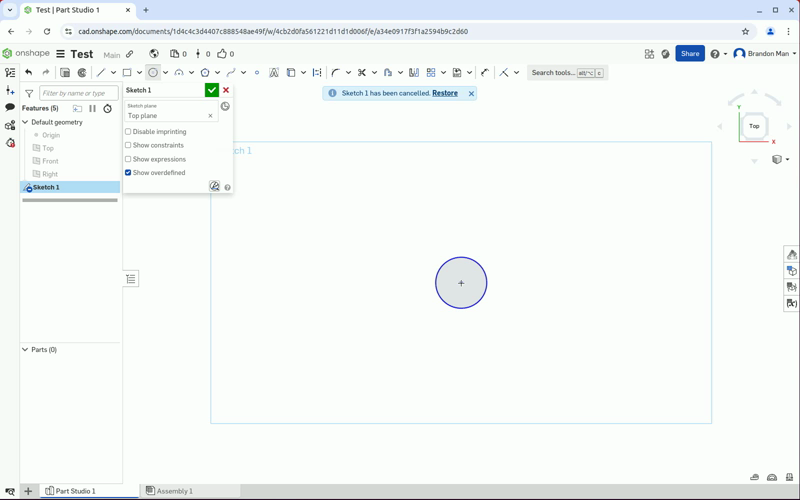
key_up(shift)
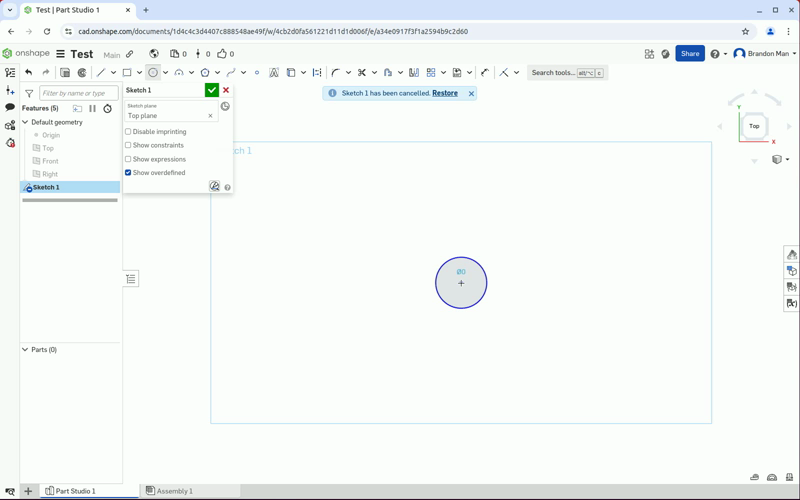
mouse_move(482, 282)
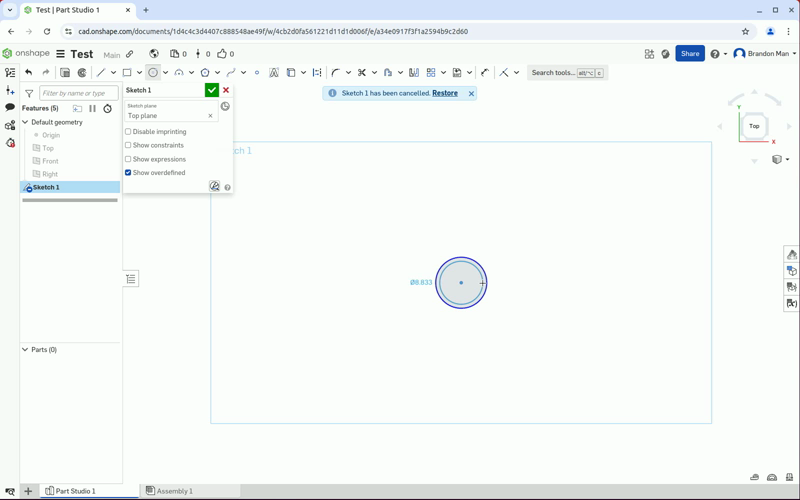
scroll(6)
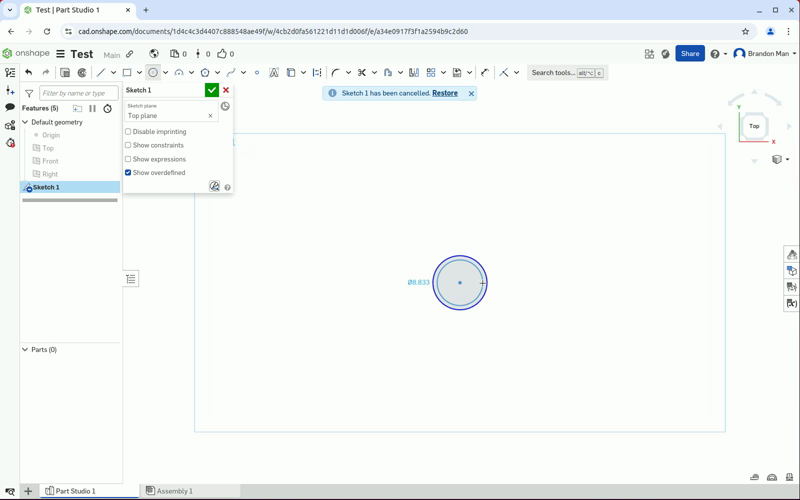
scroll(6)
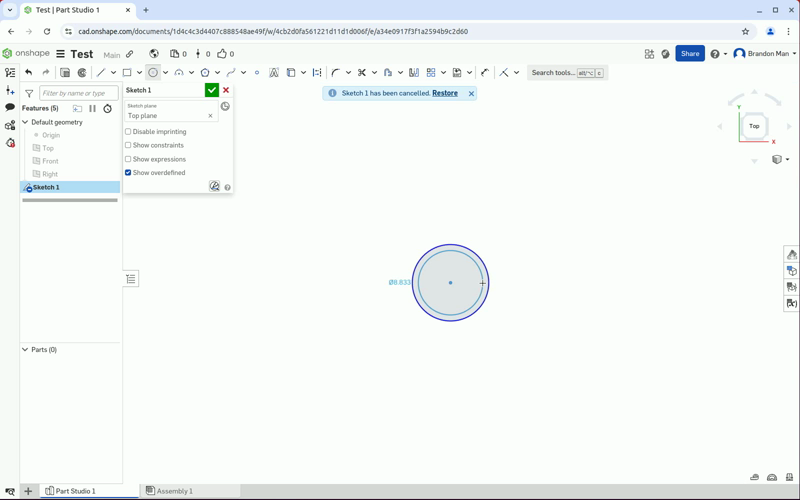
scroll(6)
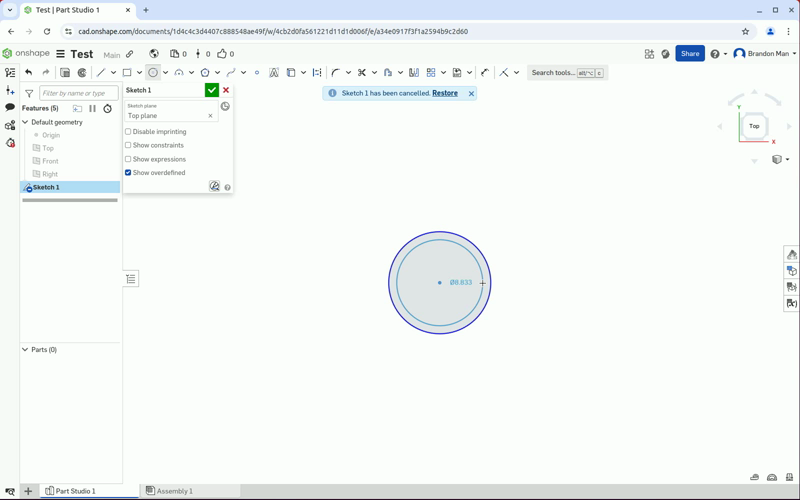
scroll(6)
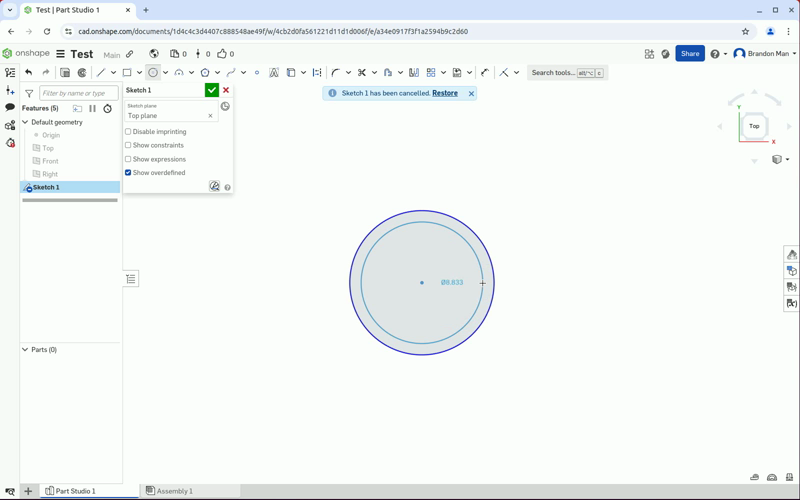
scroll(6)
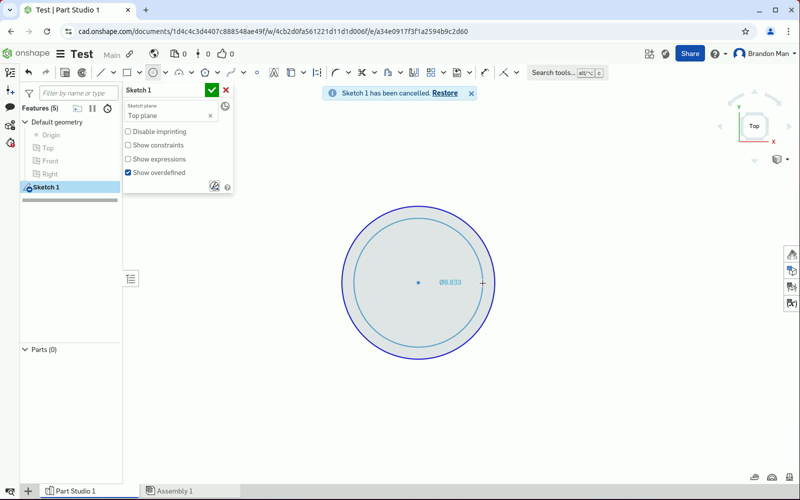
scroll(6)
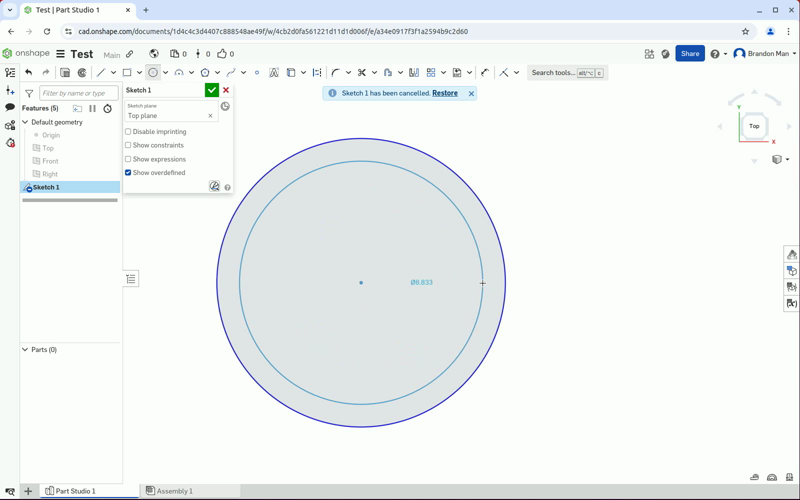
scroll(6)
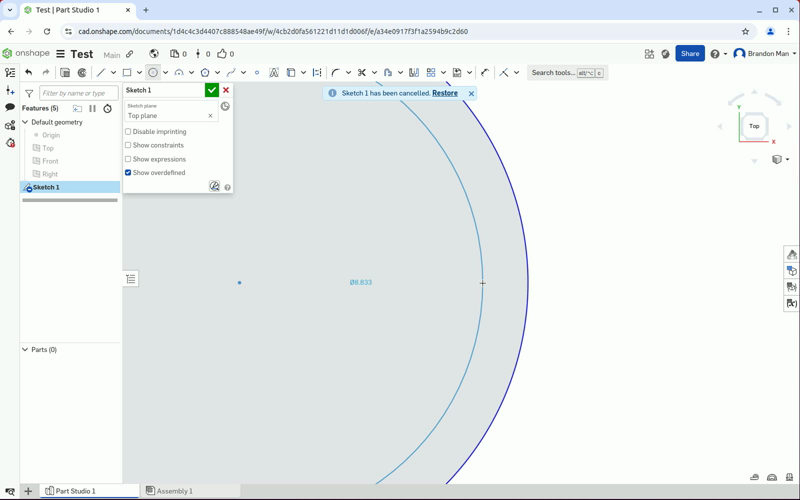
click(482, 282)
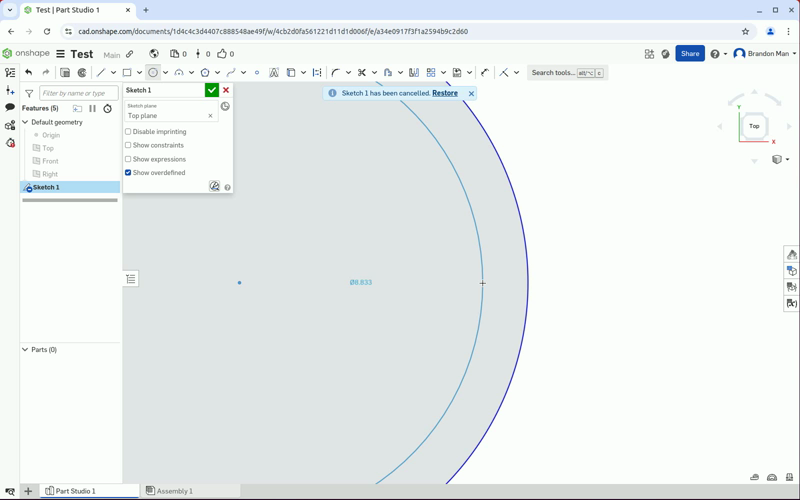
scroll(-6)
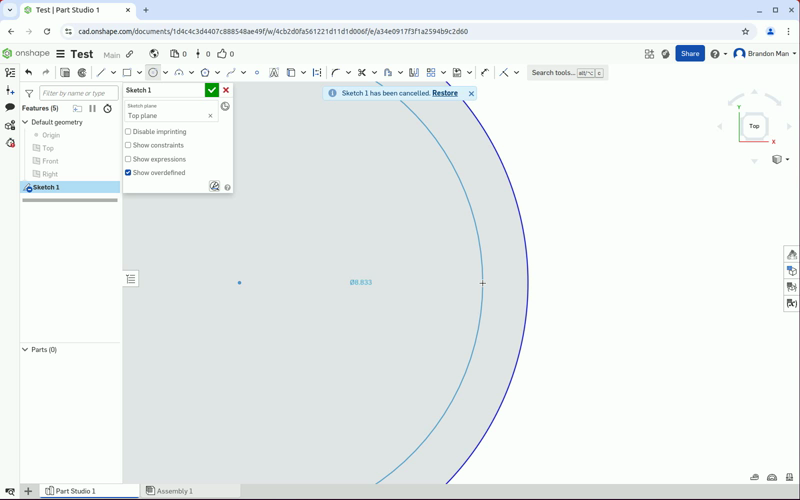
scroll(-6)
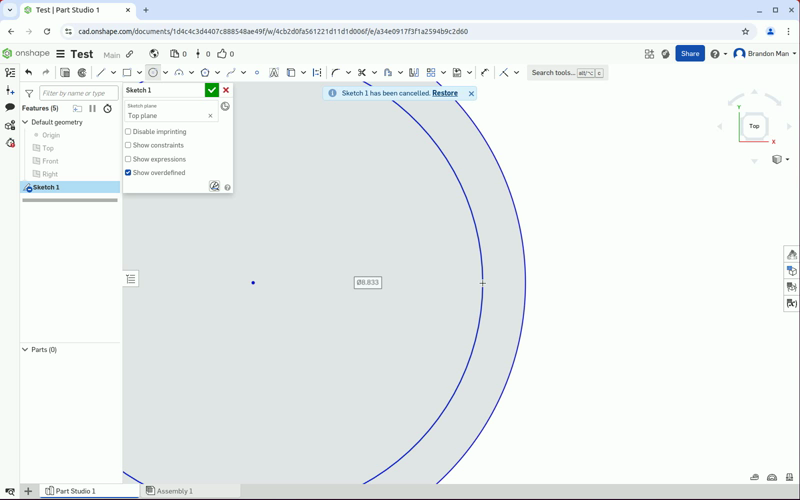
scroll(-6)
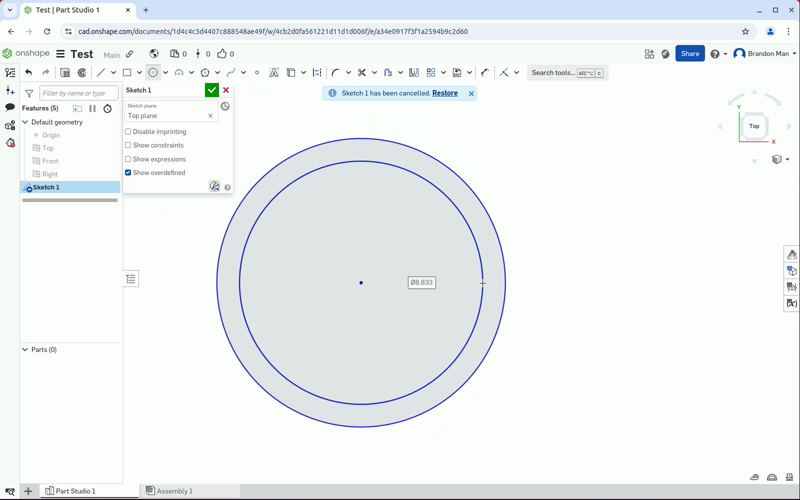
scroll(-6)
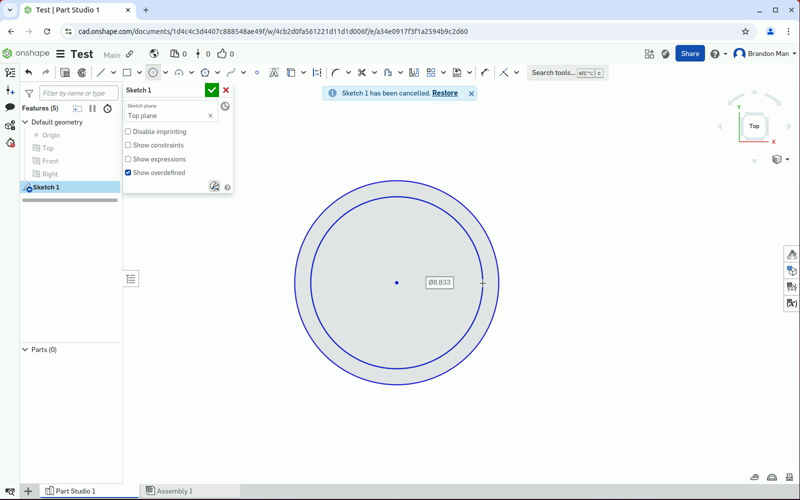
scroll(-6)
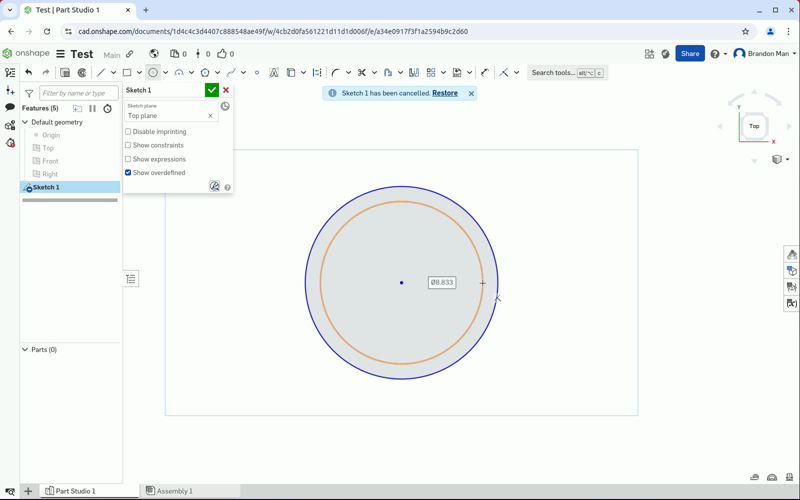
scroll(-6)
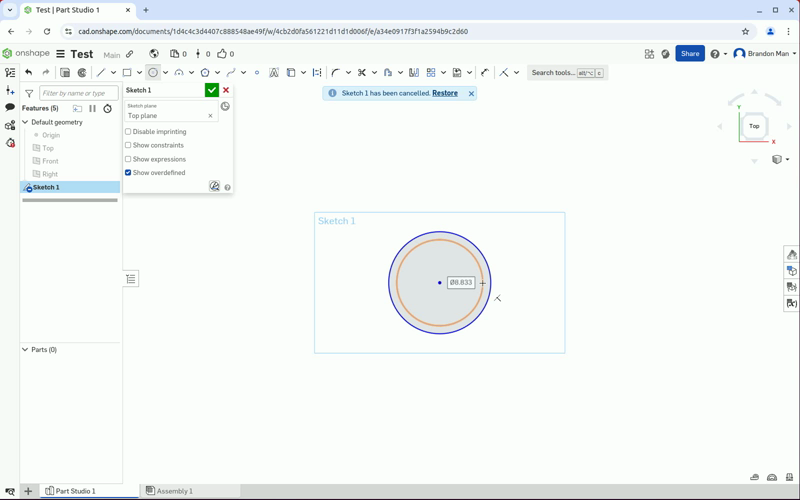
scroll(-6)
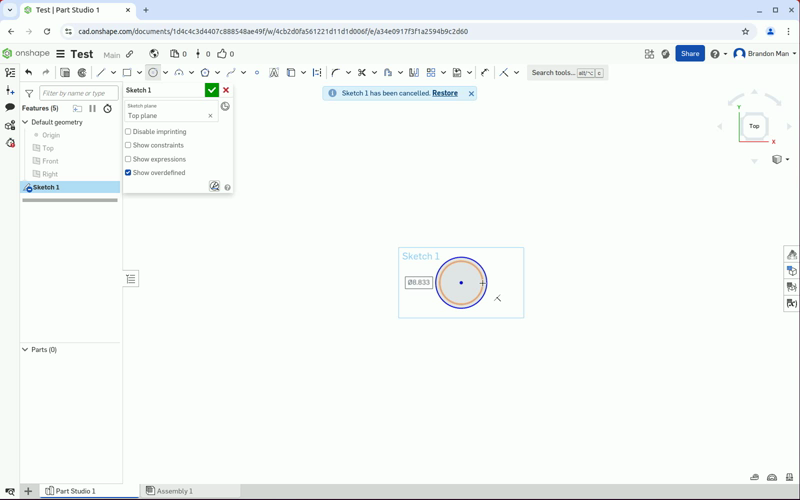
key(esc)
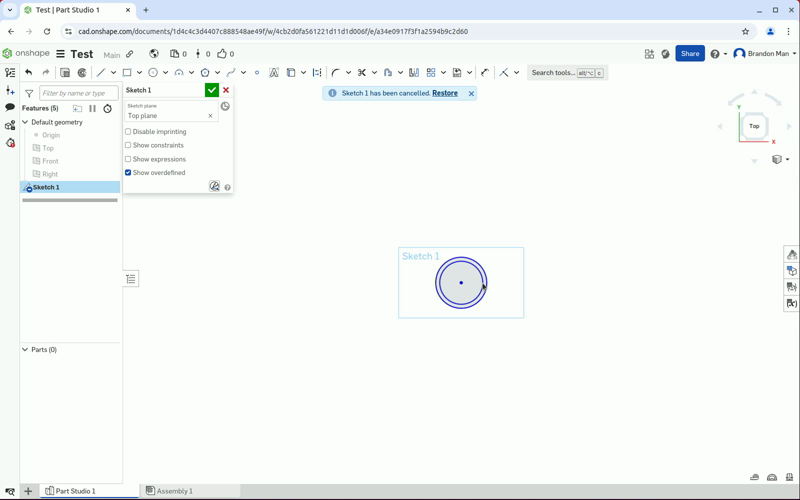
mouse_move(438, 281)
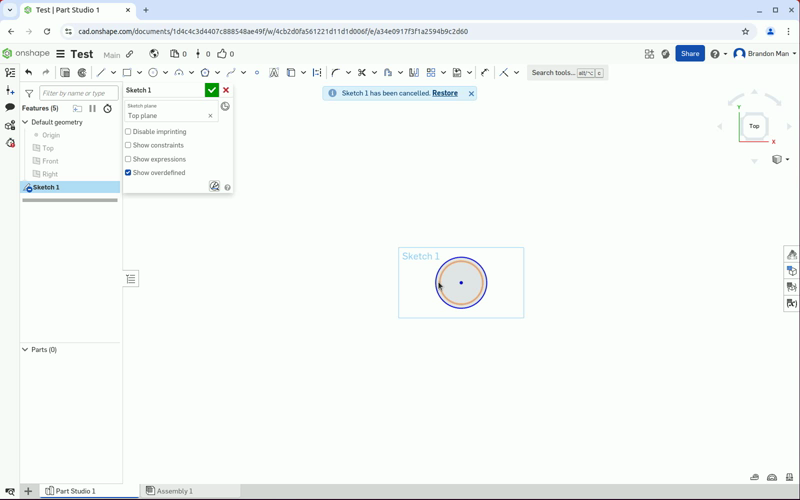
scroll(6)
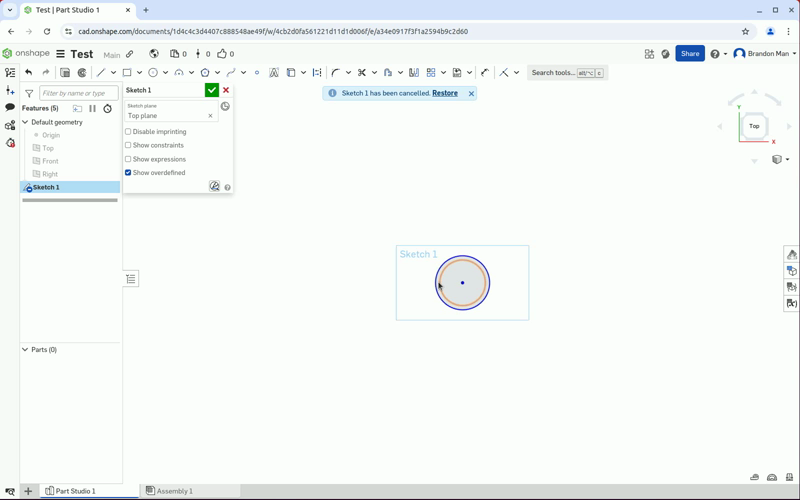
scroll(6)
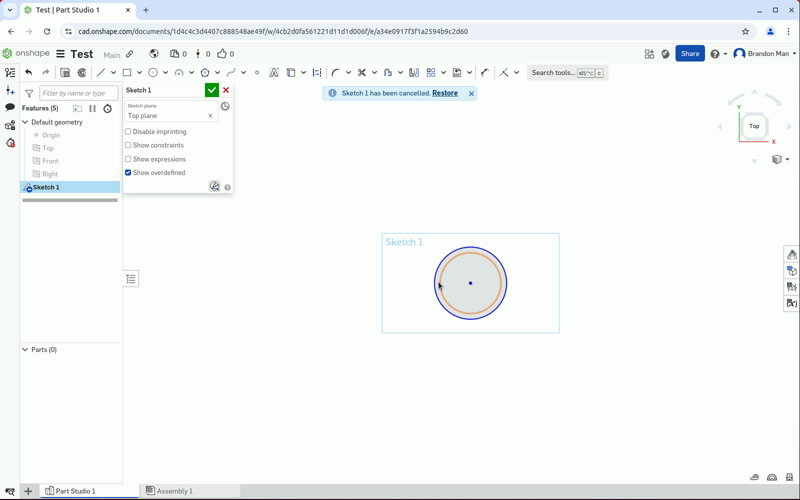
scroll(6)
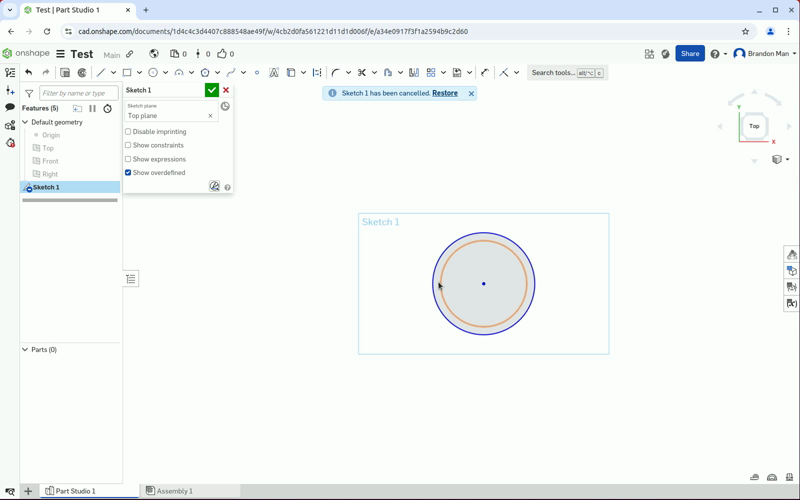
scroll(6)
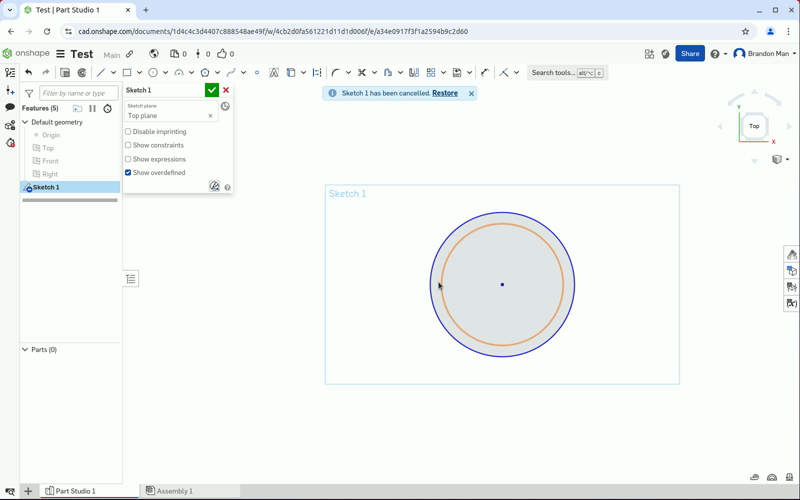
scroll(6)
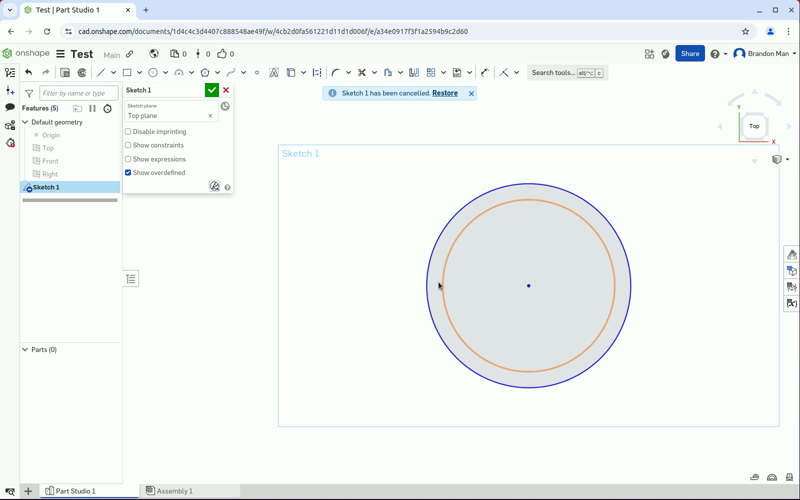
scroll(6)
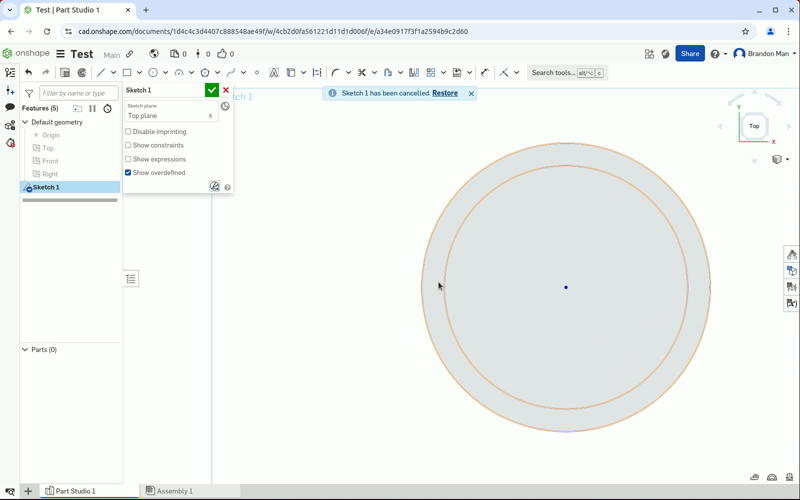
scroll(6)
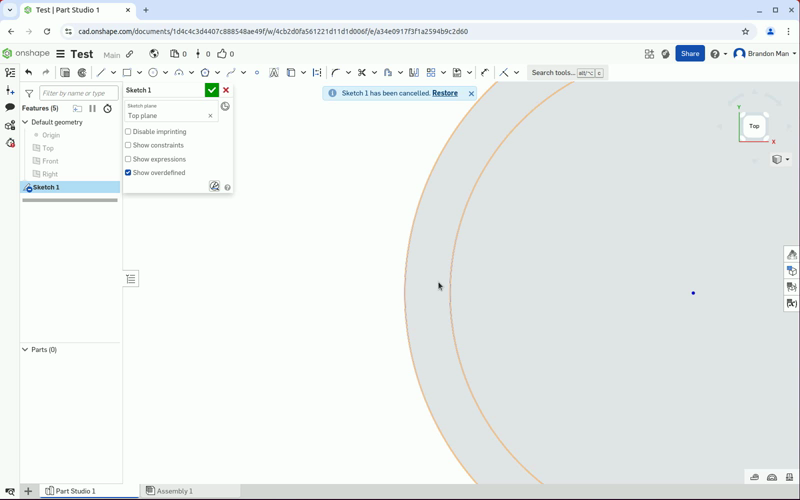
click(438, 281)
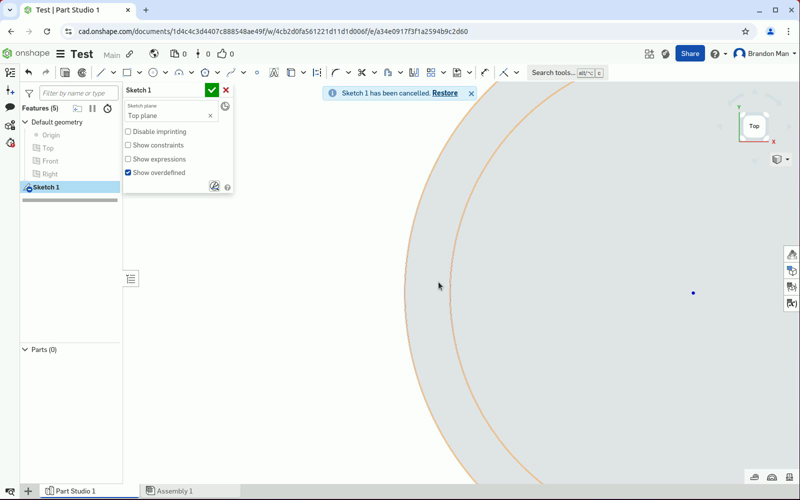
scroll(-6)
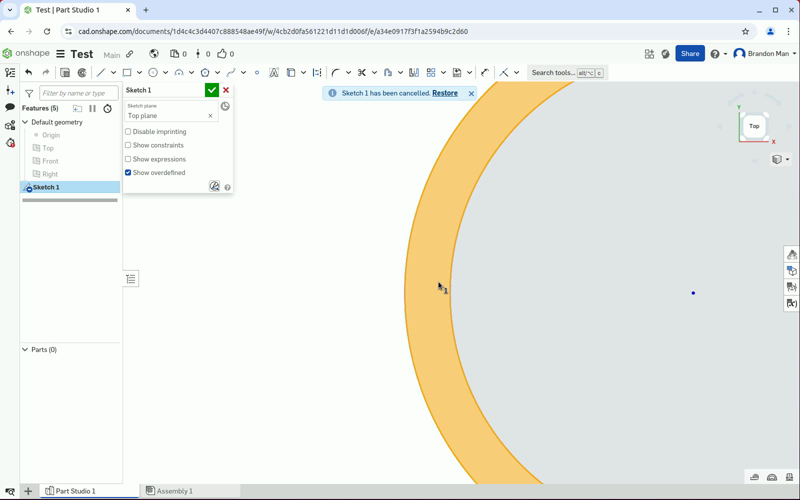
scroll(-6)
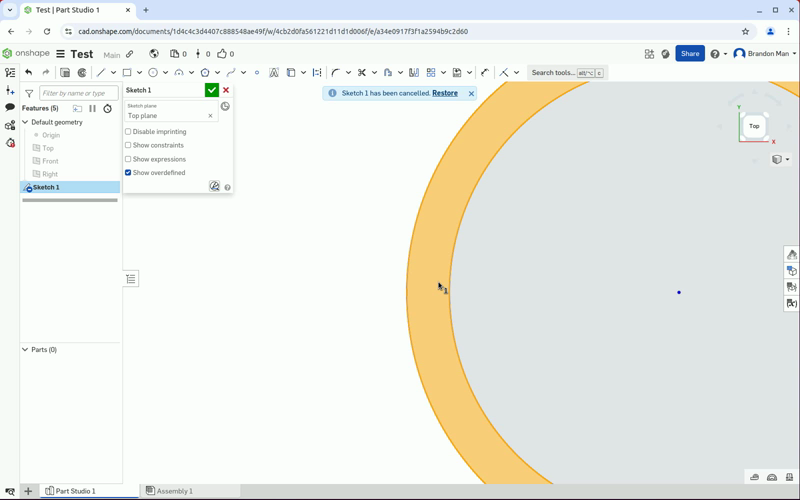
scroll(-6)
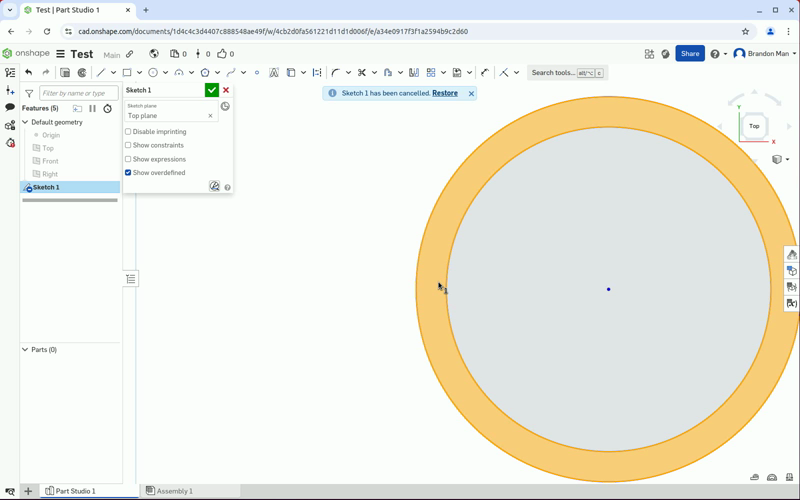
scroll(-6)
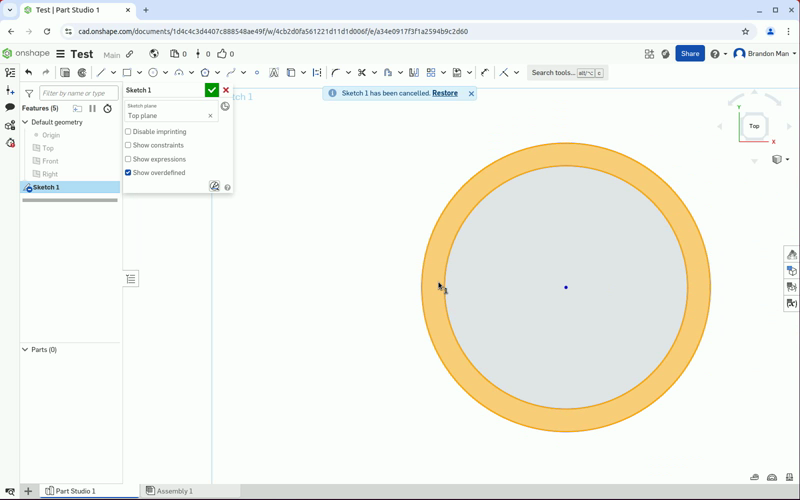
scroll(-6)
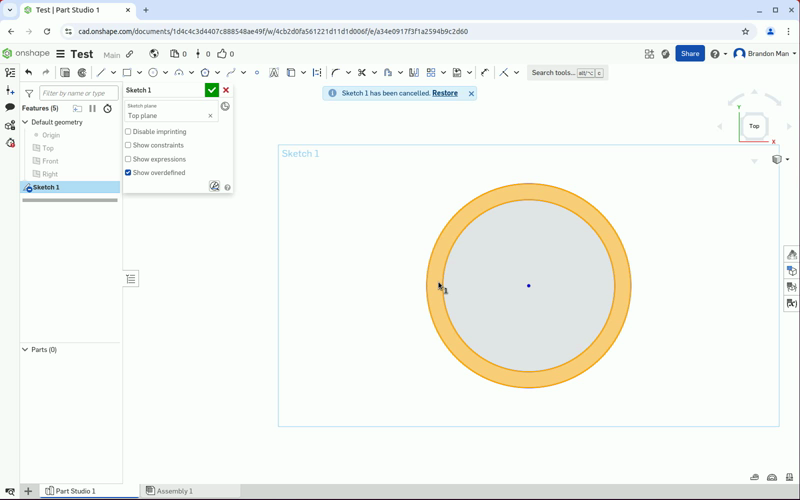
scroll(-6)
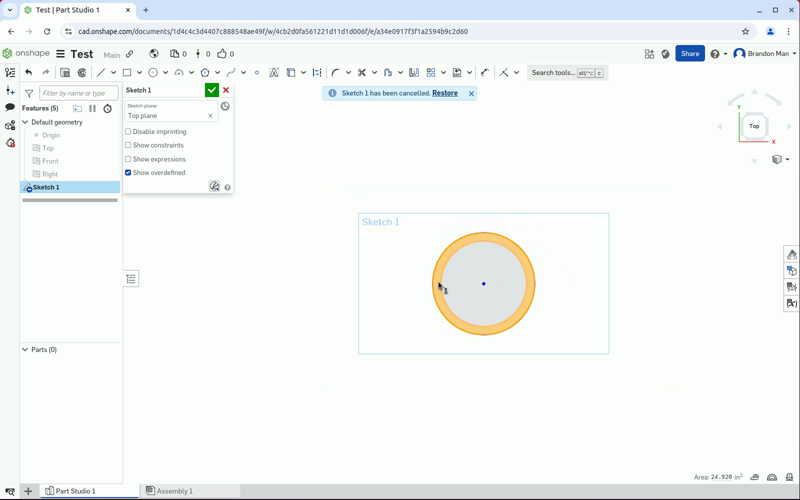
scroll(-6)
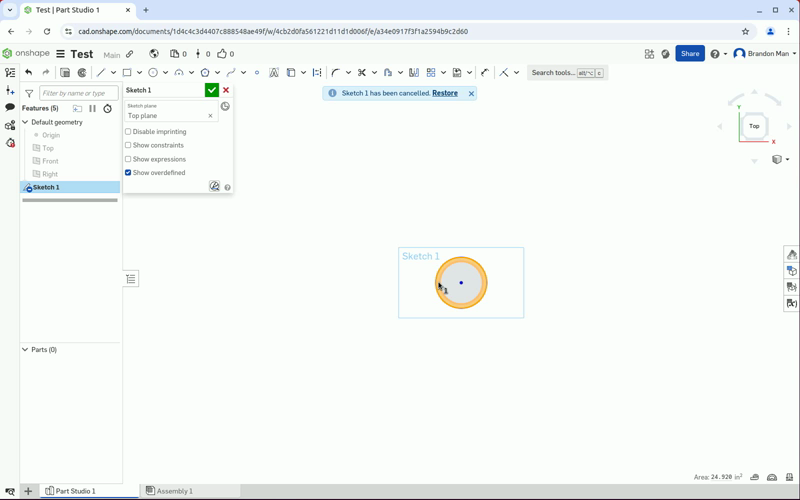
mouse_move(73, 352)
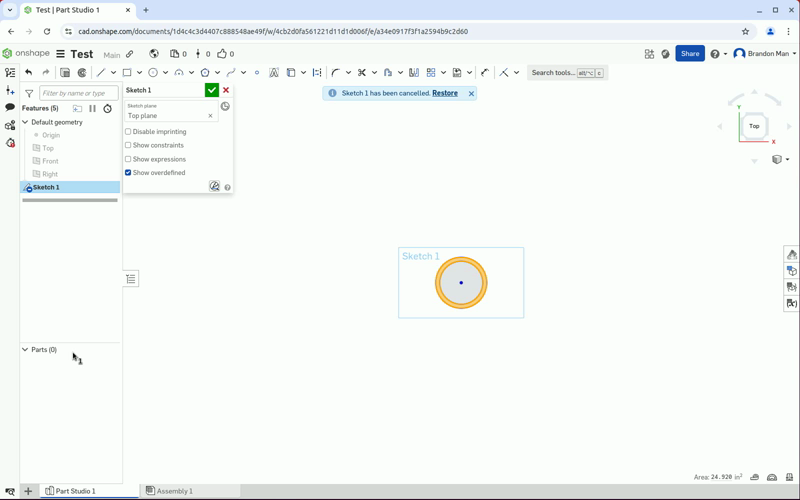
key(shift+y)
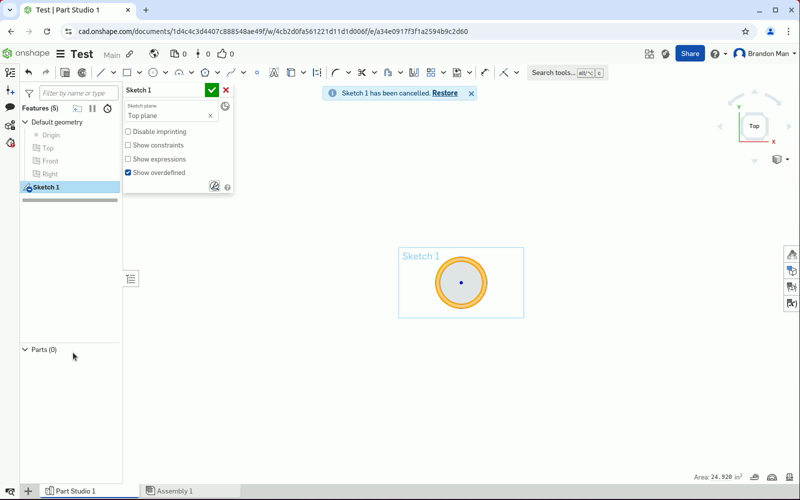
key(shift+e)
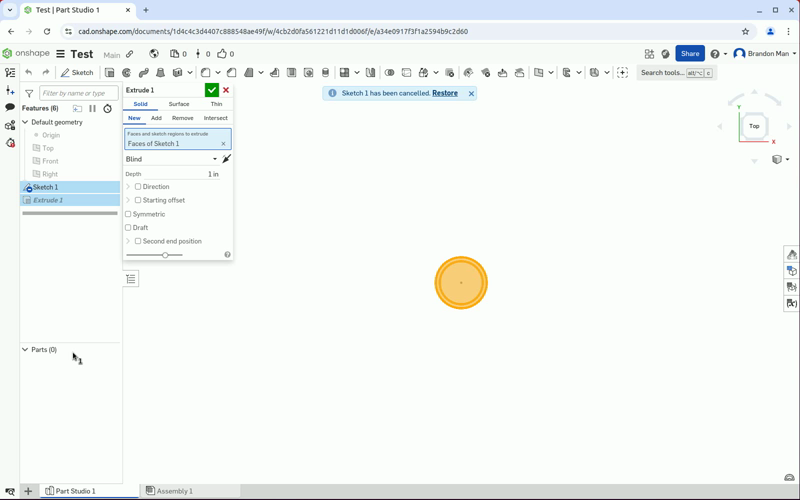
mouse_move(143, 106)
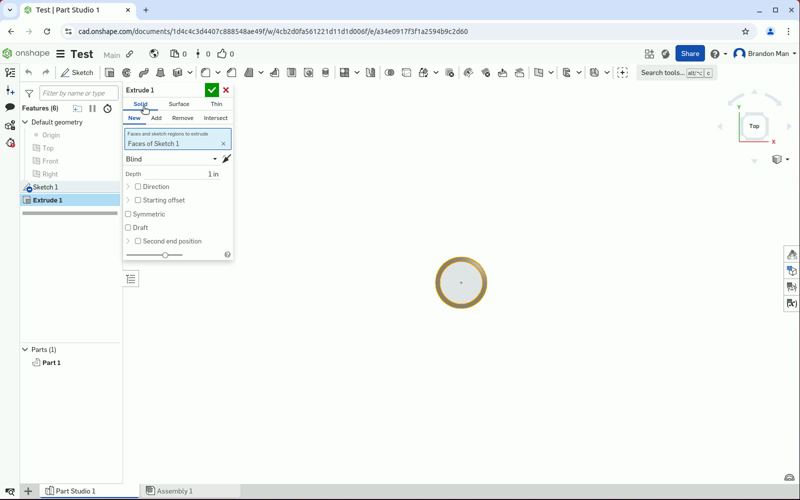
click(143, 106)
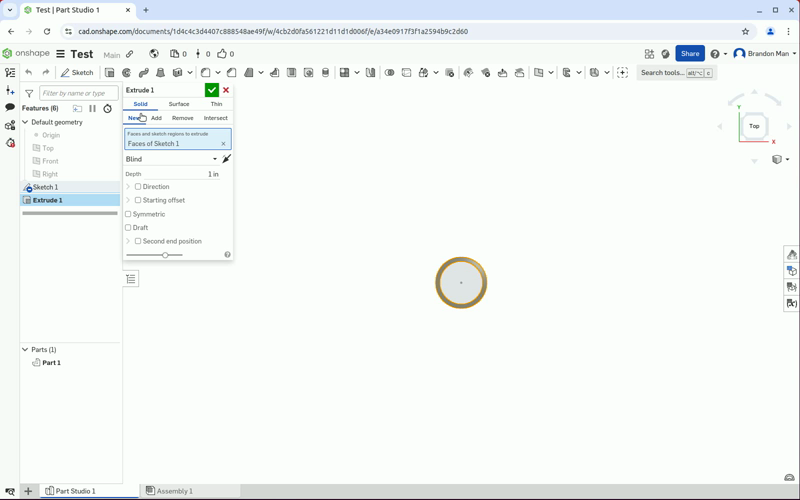
mouse_move(137, 120)
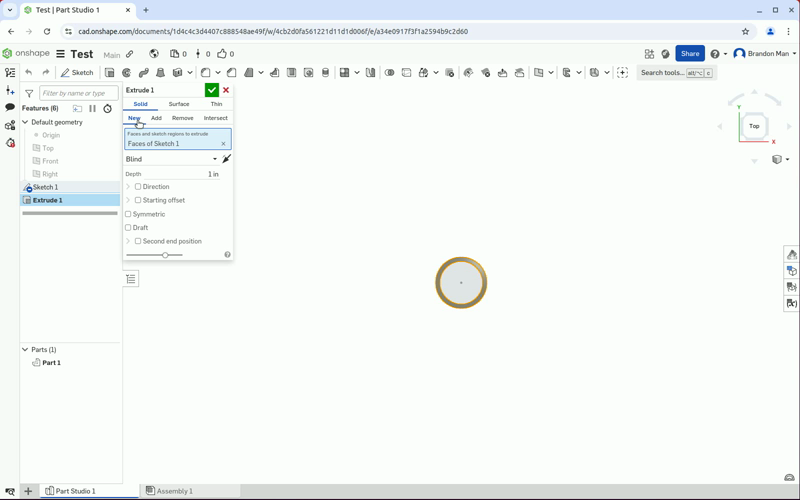
click(137, 120)
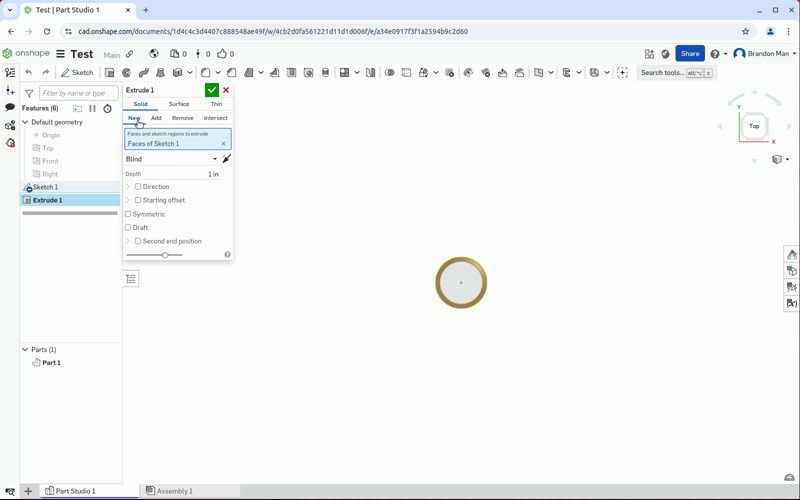
key(tab, 4)
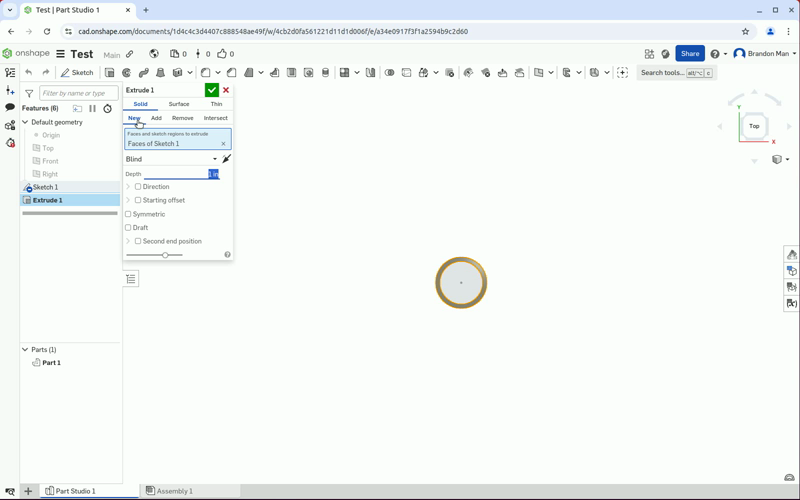
text(21.905)
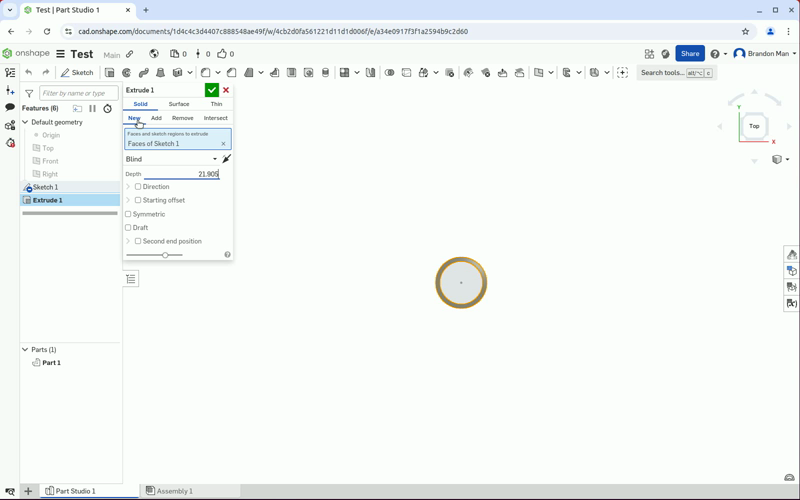
key(enter)
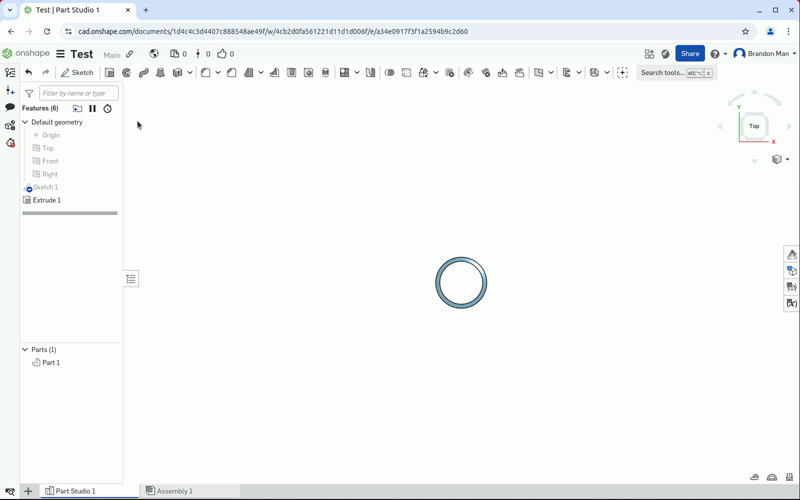
key(shift+h)
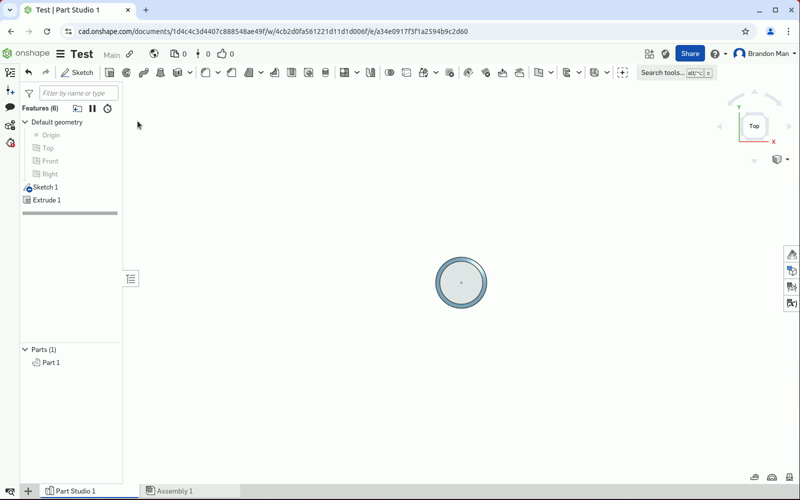
key(shift+h)
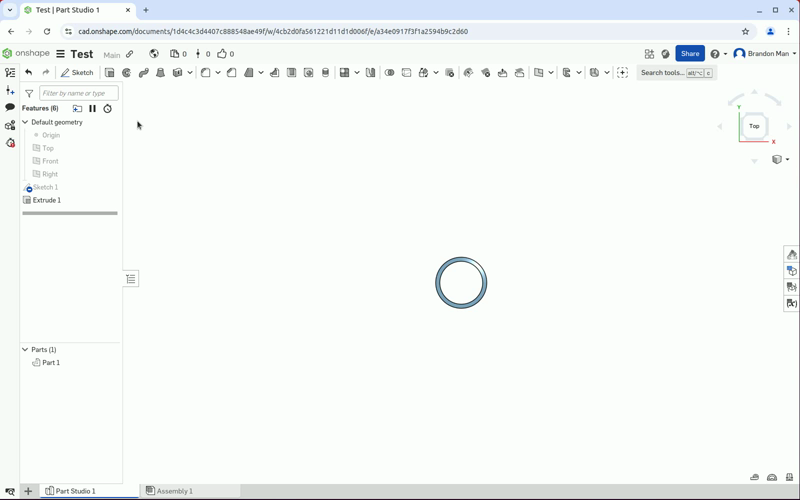
mouse_move(73, 189)
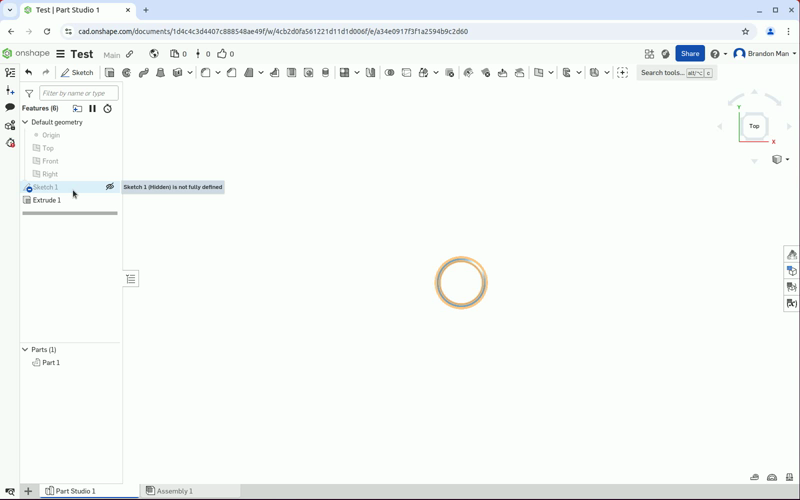
click(73, 189)
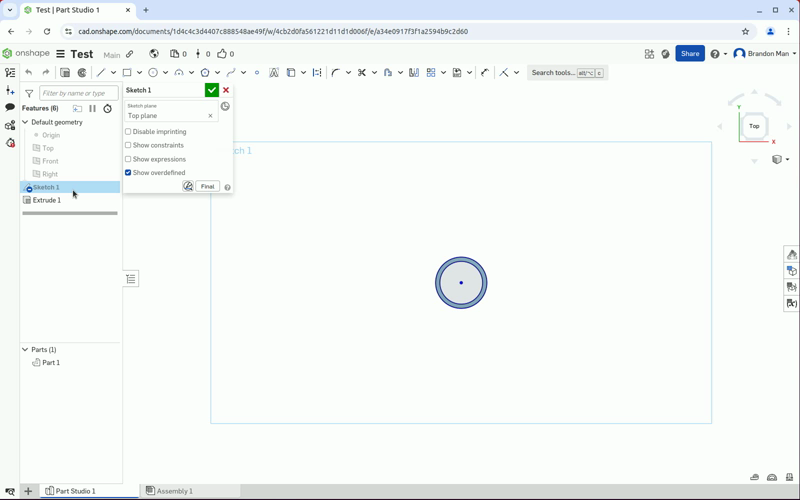
mouse_move(229, 92)
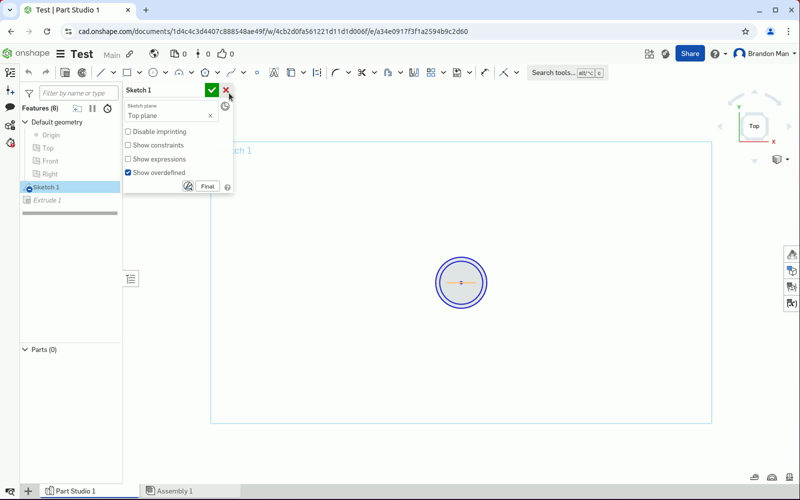
click(229, 92)
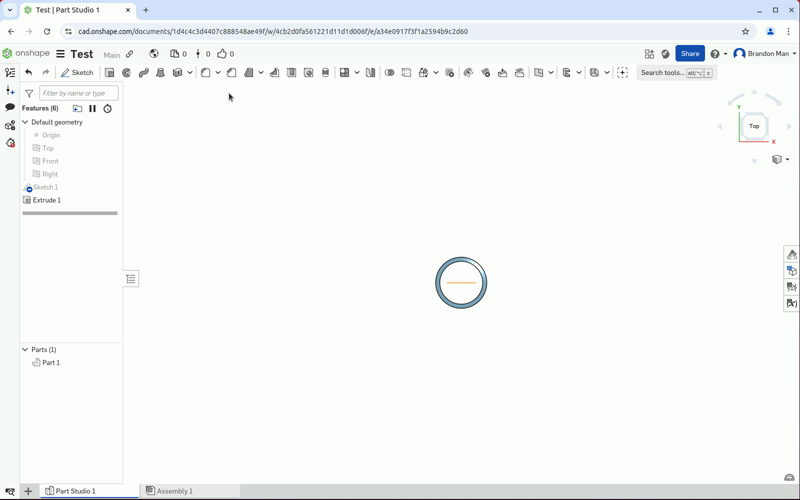
mouse_move(541, 75)
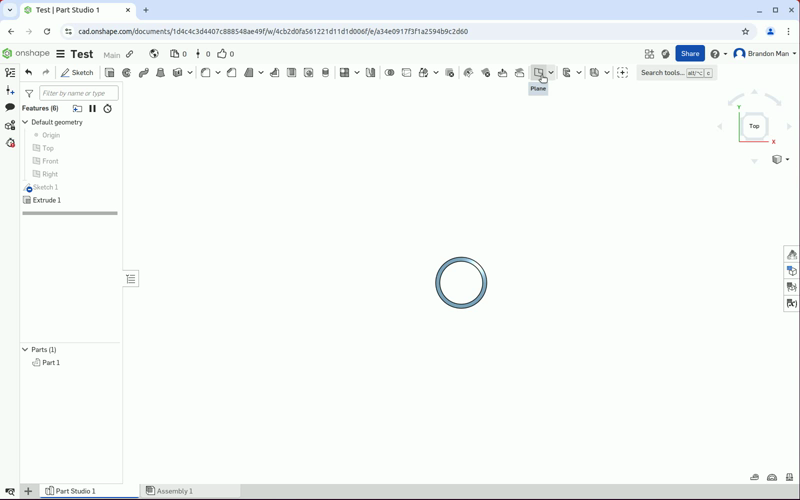
click(541, 75)
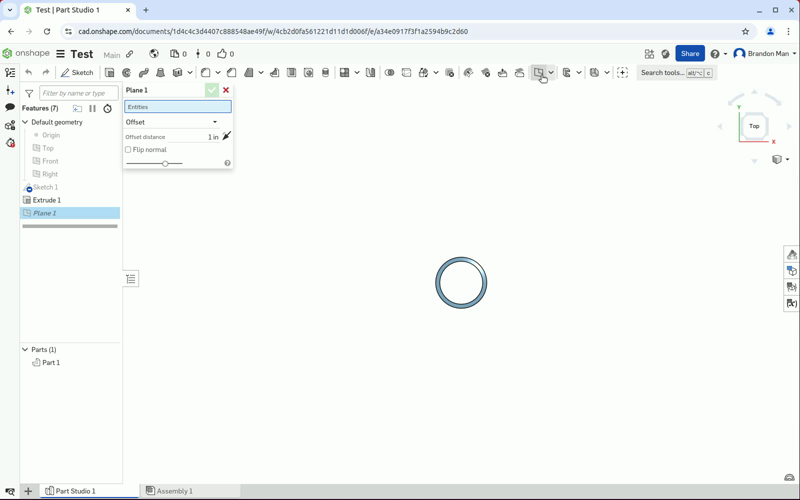
mouse_move(73, 150)
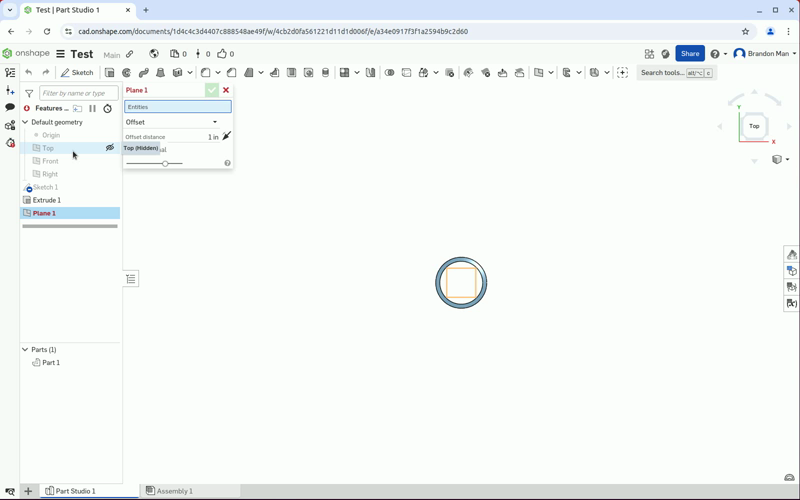
click(73, 150)
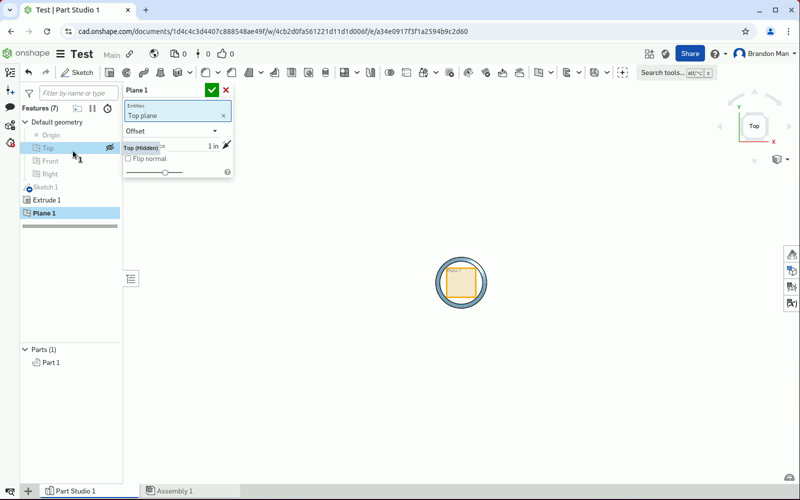
key(tab, 2)
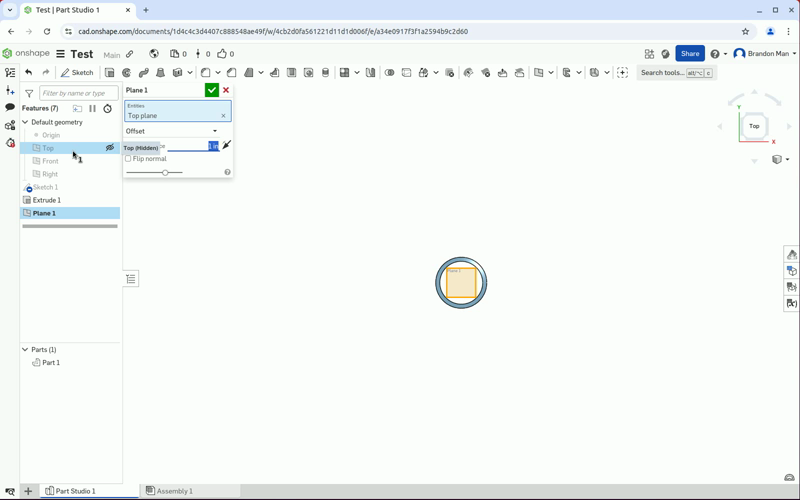
text(21.907)
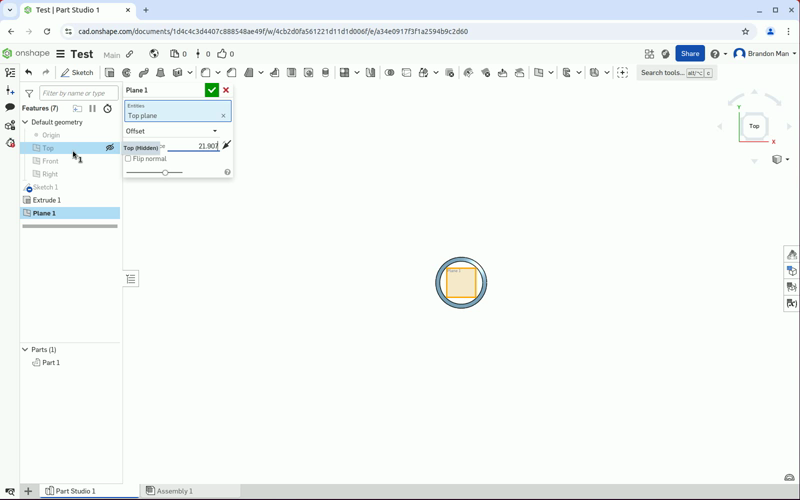
key(enter, 2)
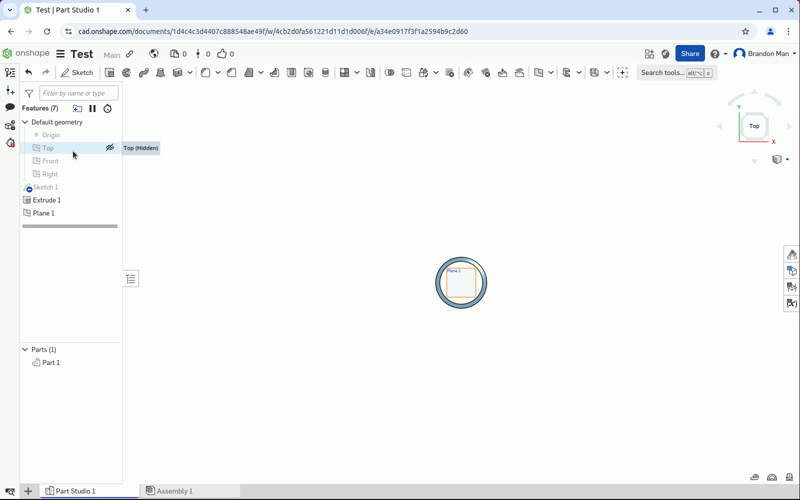
key(shift+s)
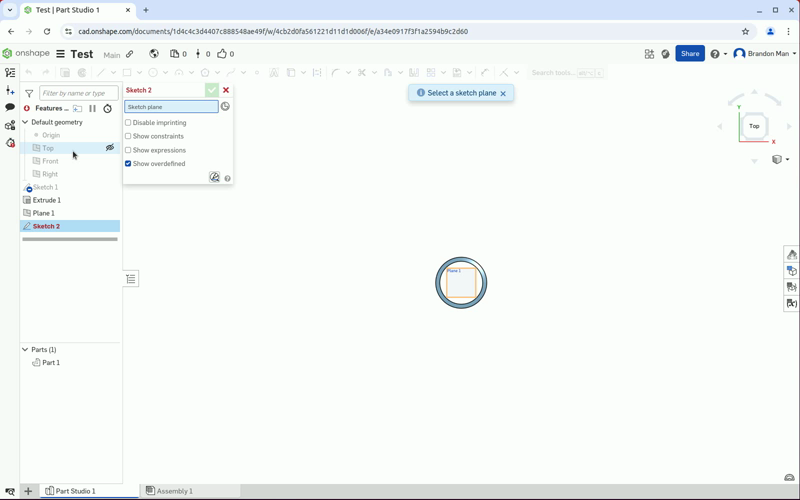
mouse_move(73, 215)
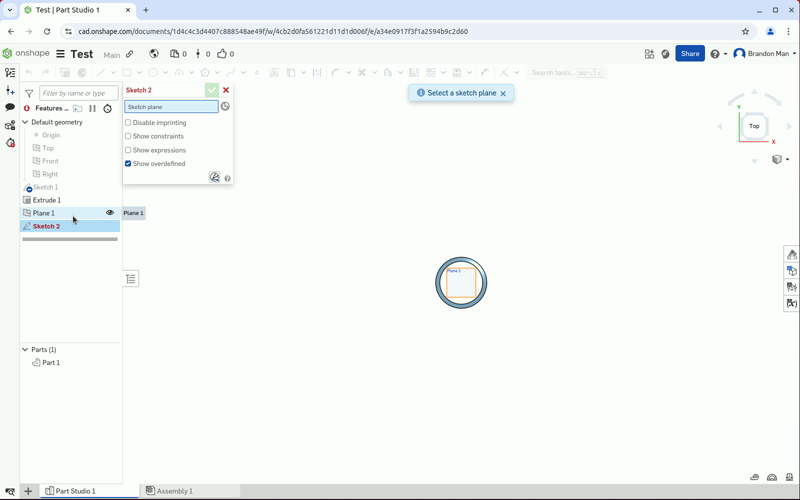
click(73, 215)
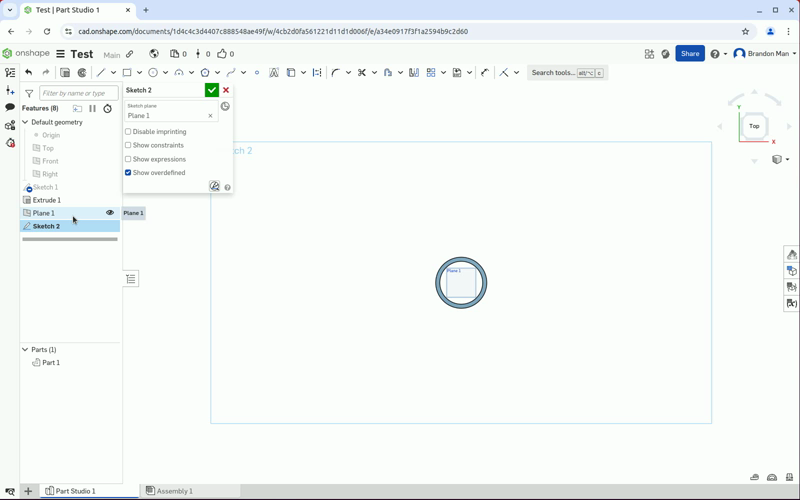
mouse_move(73, 352)
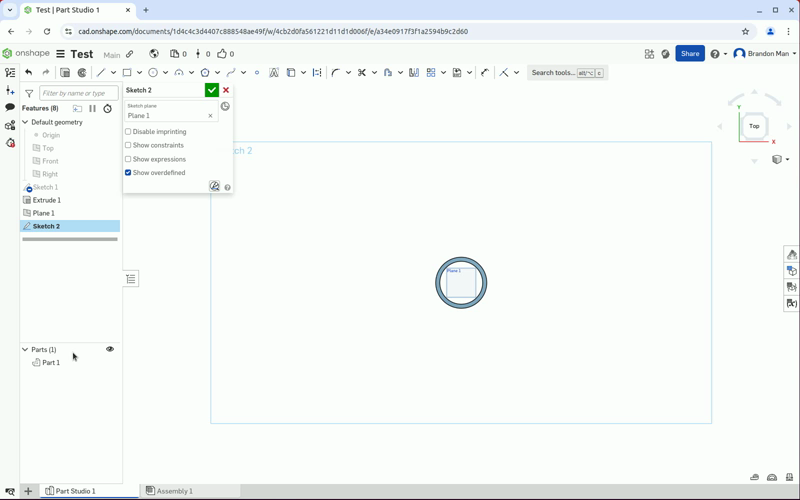
key(y)
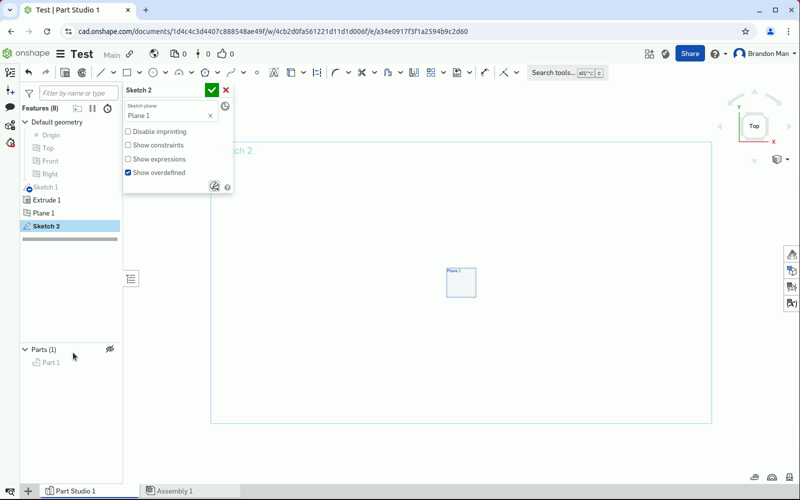
key(c)
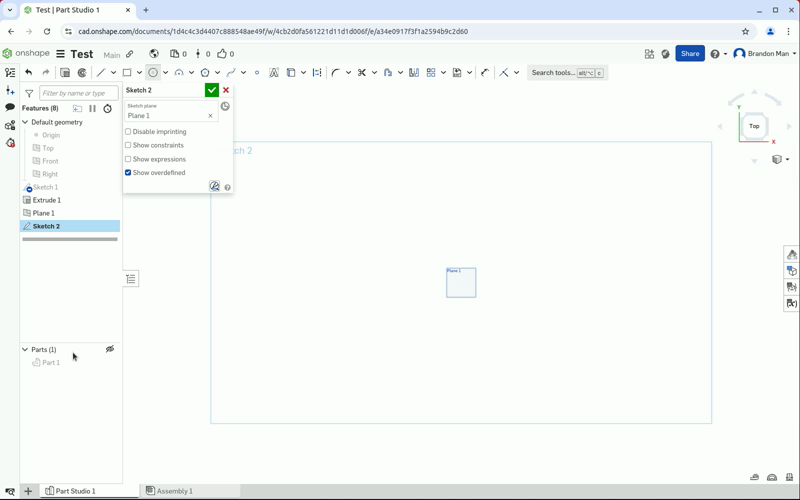
key_down(shift)
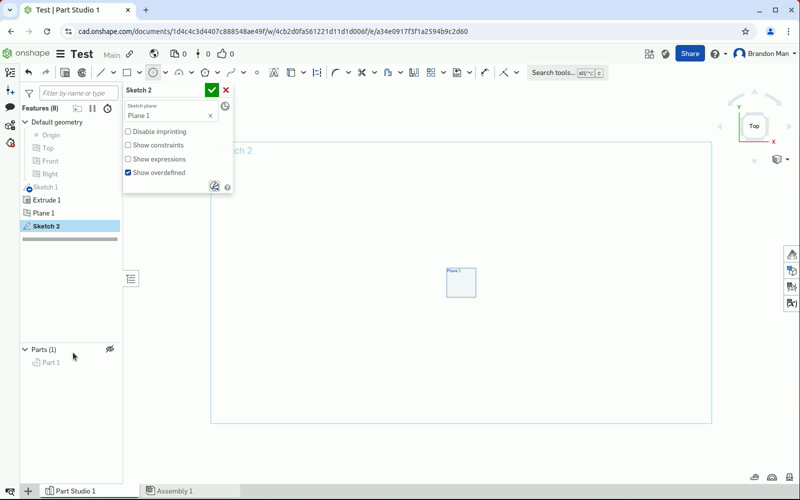
mouse_move(461, 282)
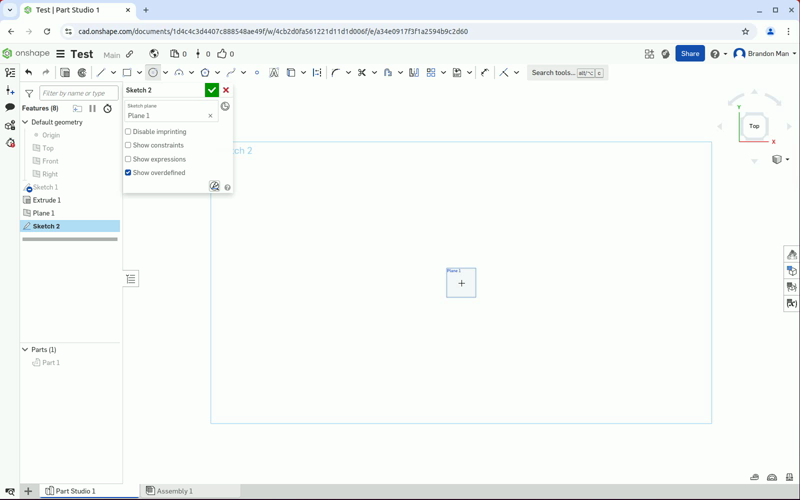
click(461, 282)
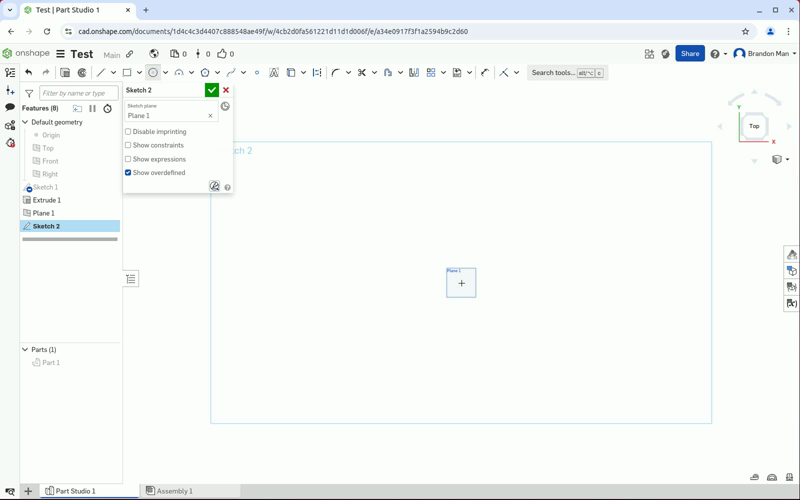
key_up(shift)
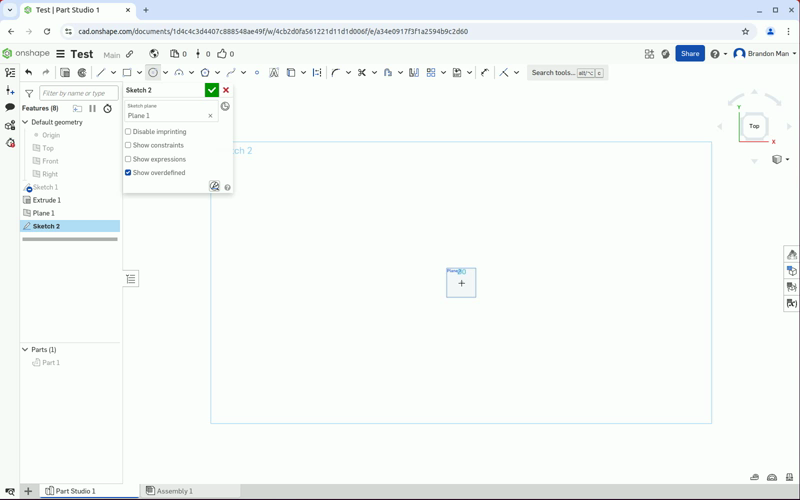
mouse_move(484, 282)
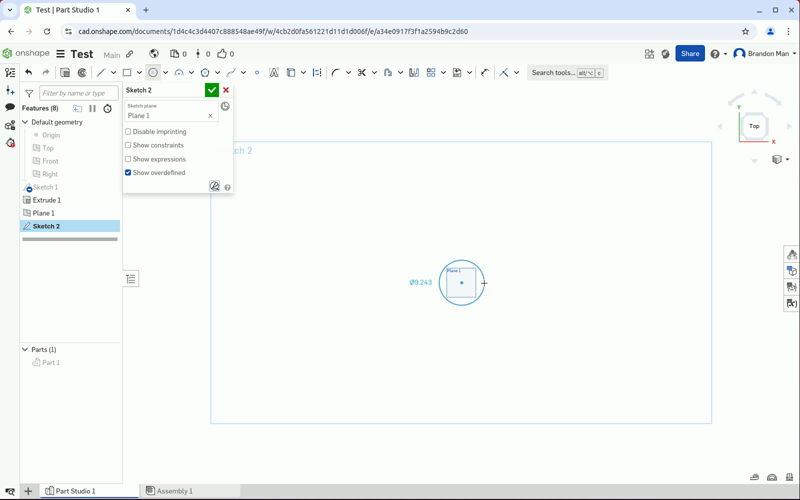
click(484, 282)
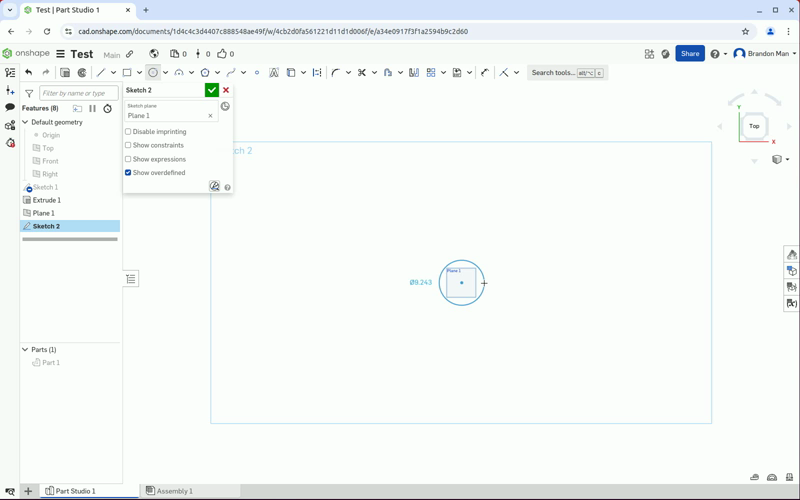
key(esc)
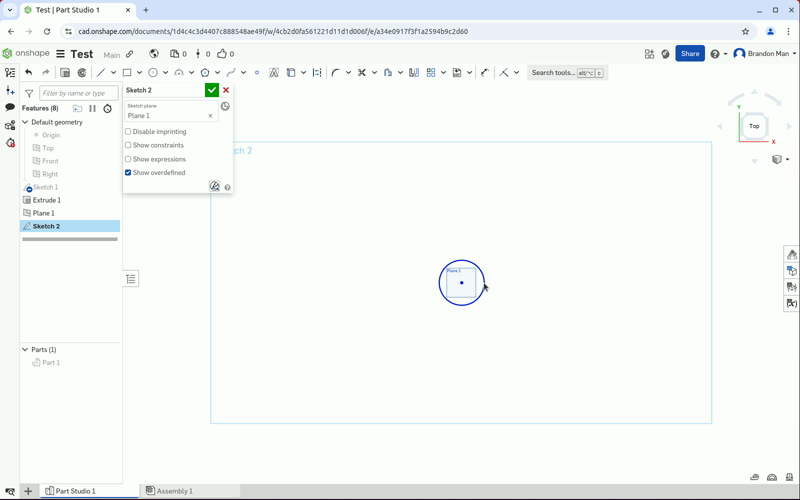
key(c)
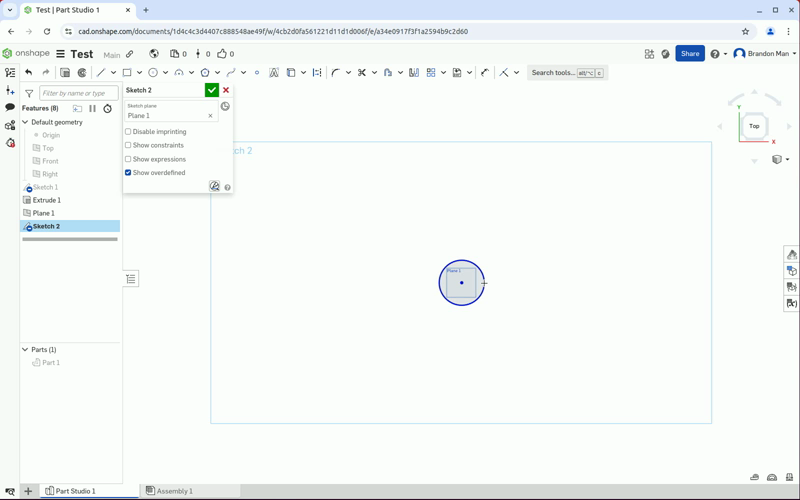
key_down(shift)
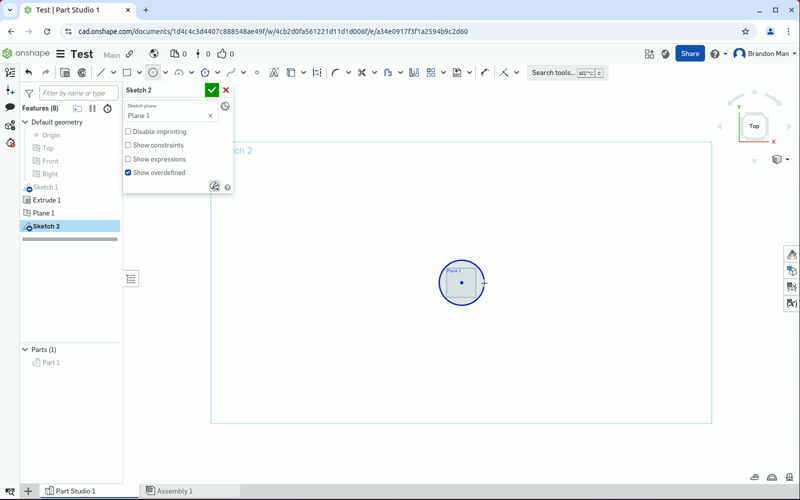
mouse_move(461, 282)
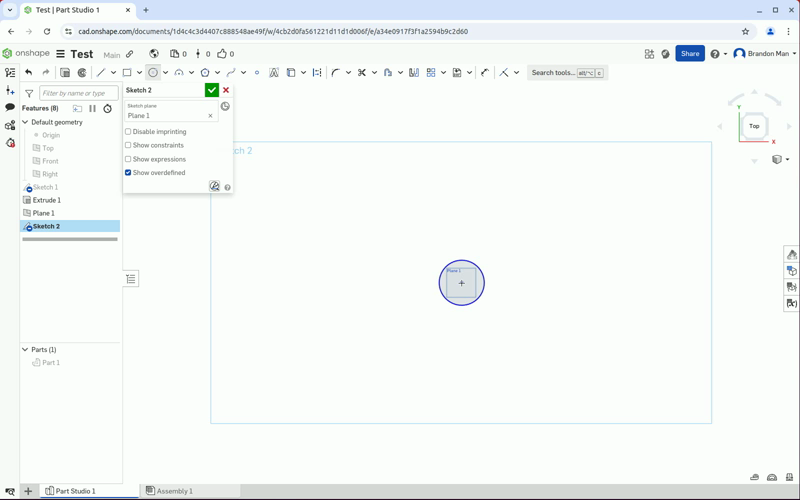
click(461, 282)
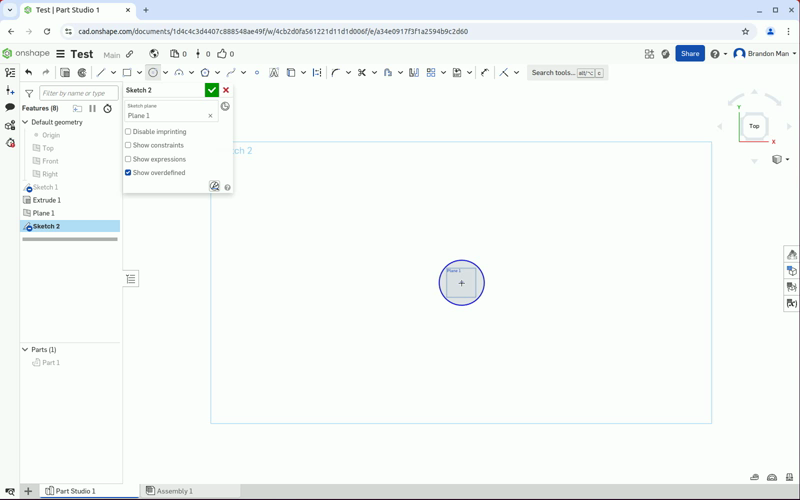
key_up(shift)
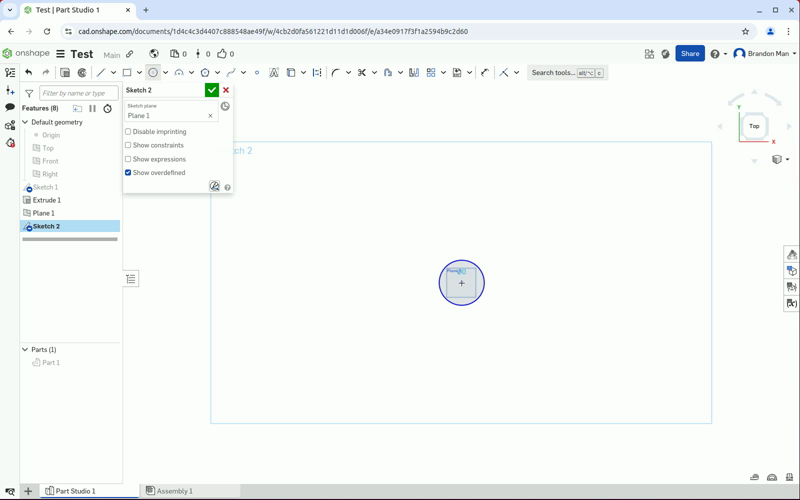
mouse_move(467, 282)
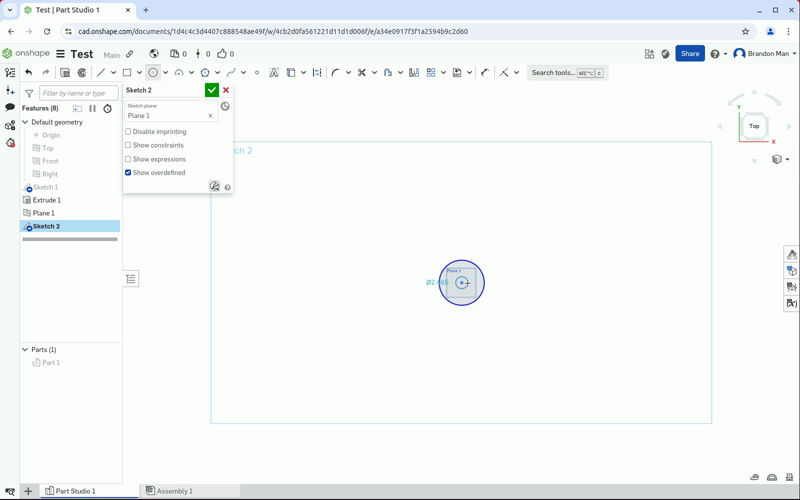
click(467, 282)
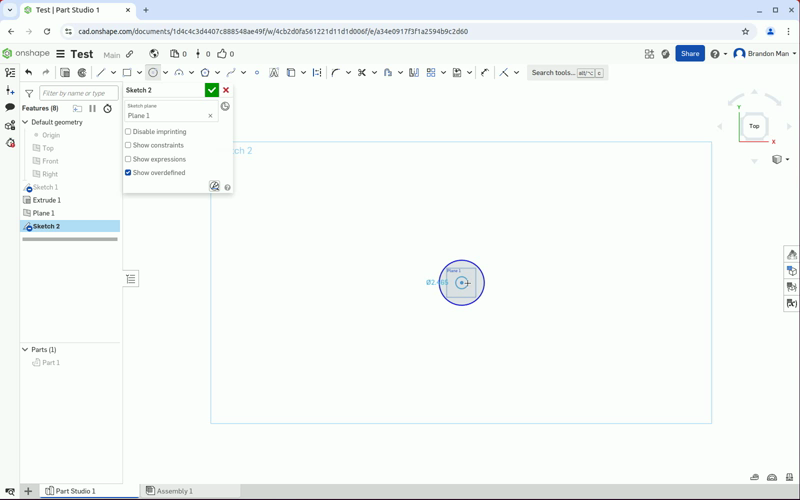
key(esc)
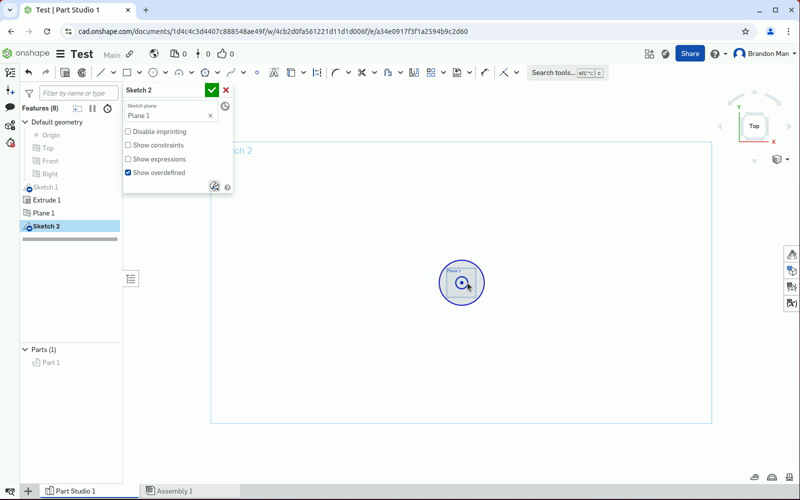
mouse_move(467, 269)
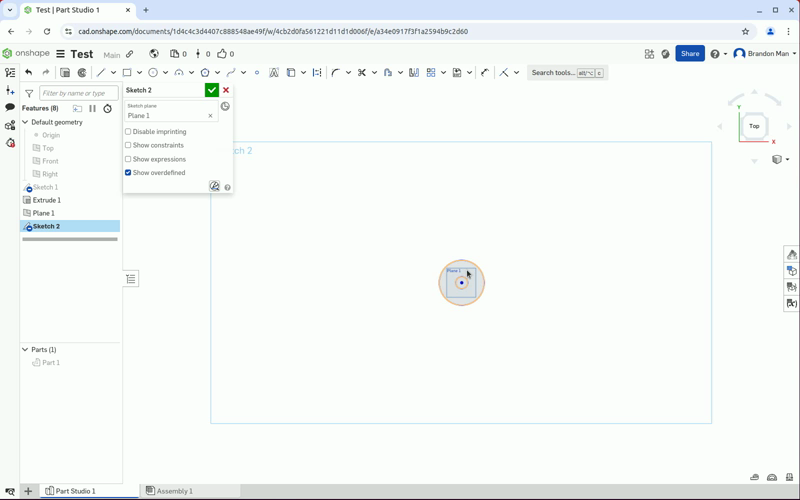
scroll(6)
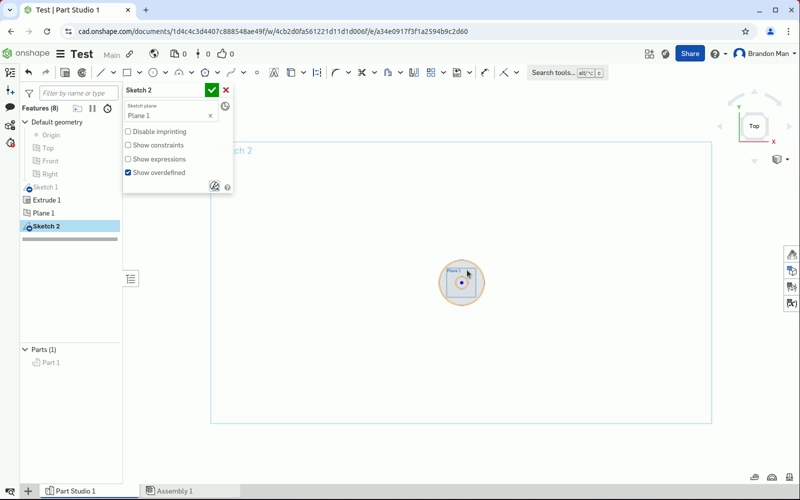
scroll(6)
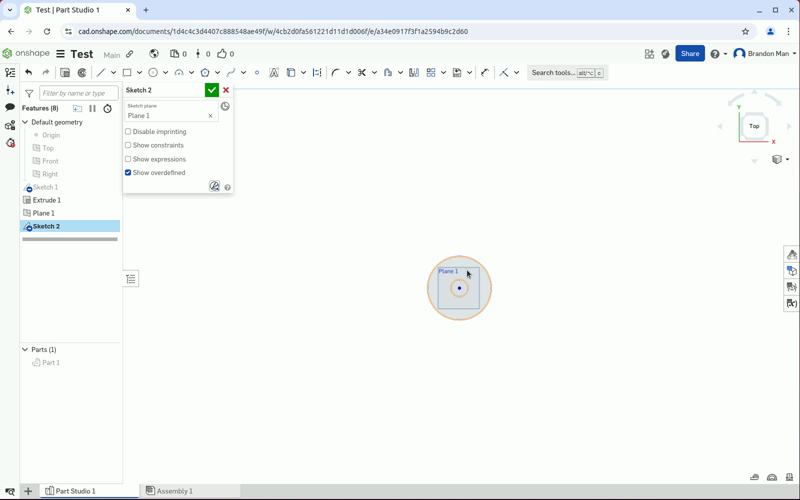
scroll(6)
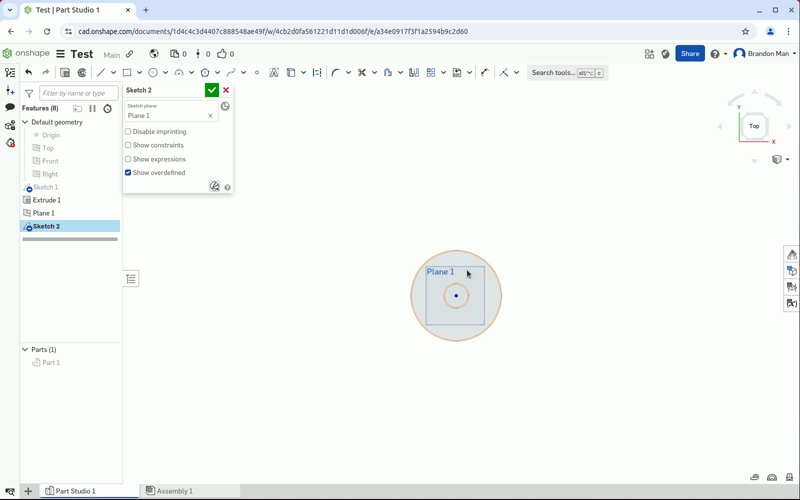
scroll(6)
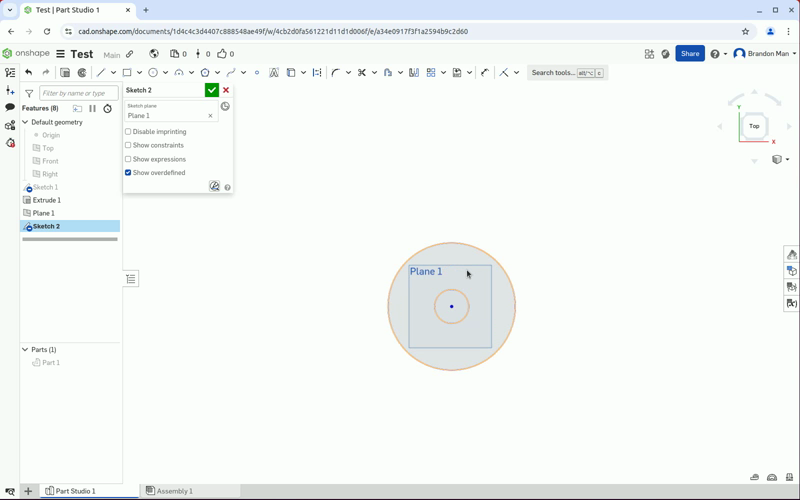
scroll(6)
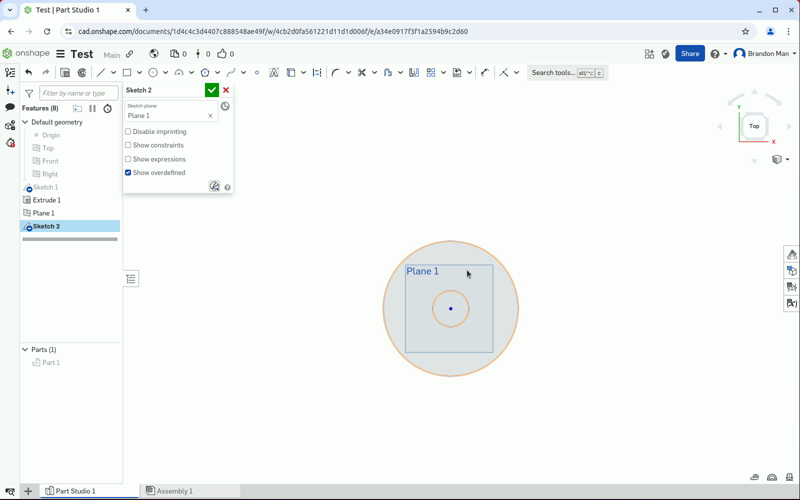
scroll(6)
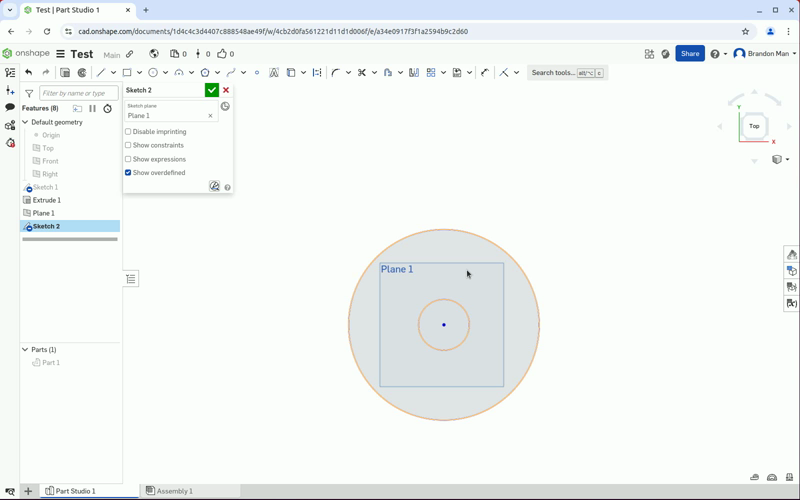
scroll(6)
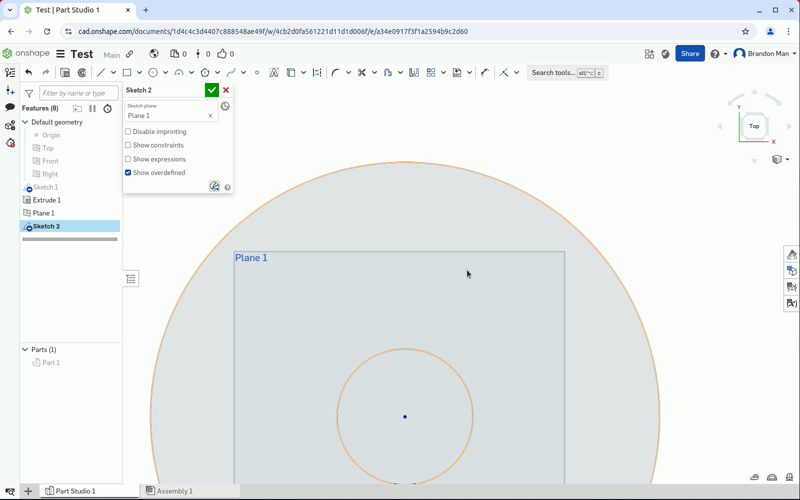
click(467, 269)
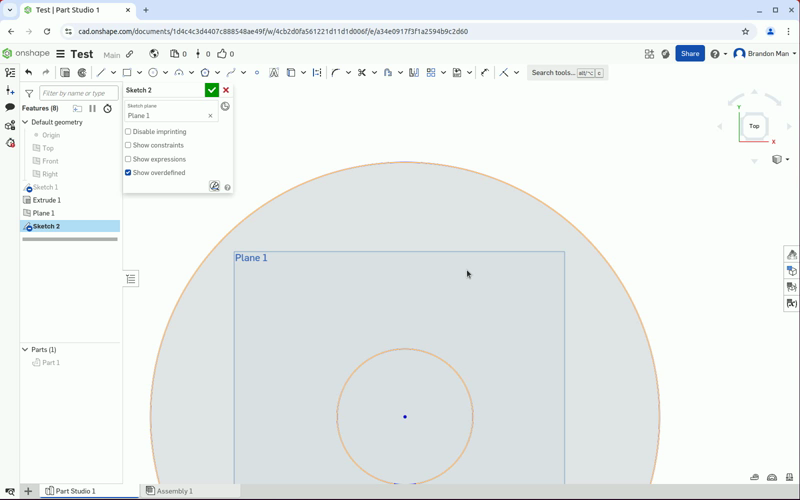
scroll(-6)
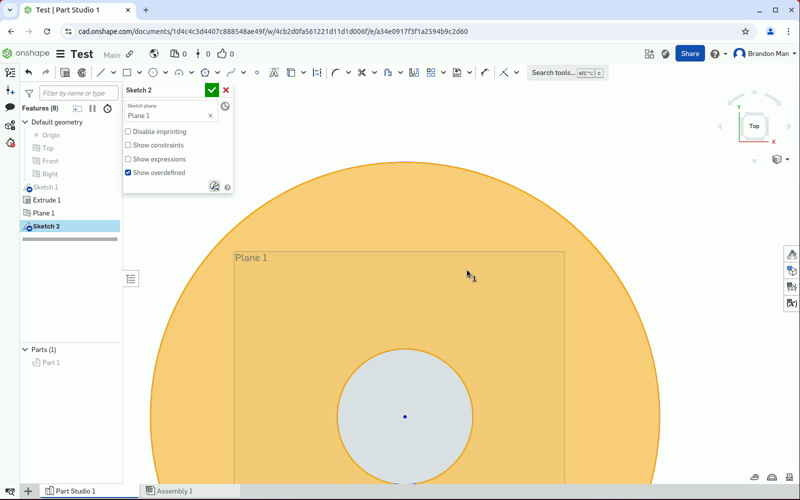
scroll(-6)
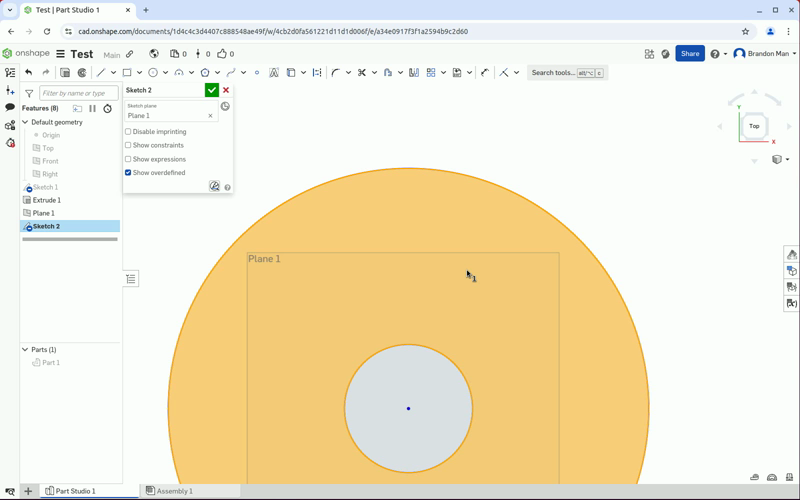
scroll(-6)
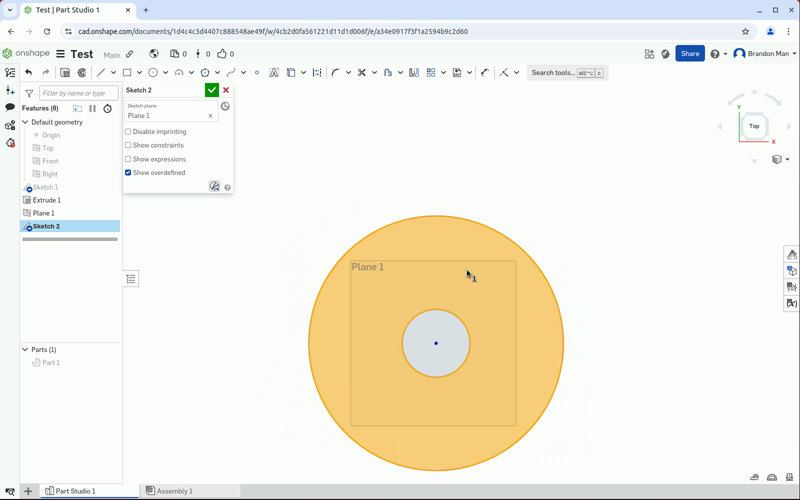
scroll(-6)
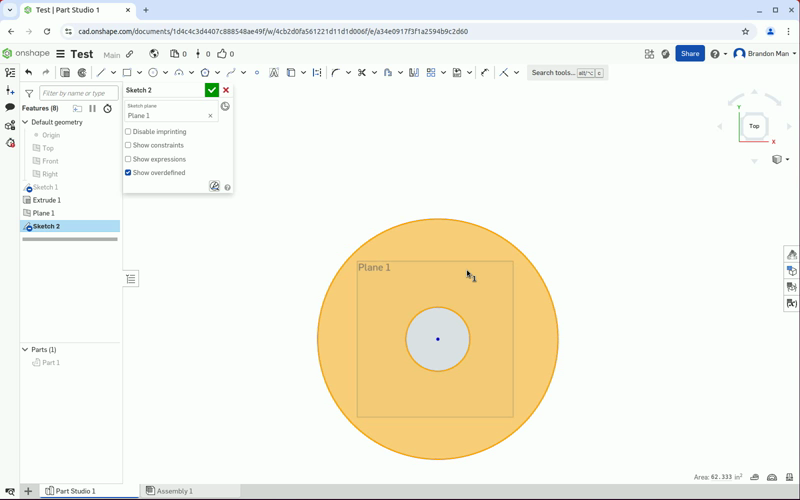
scroll(-6)
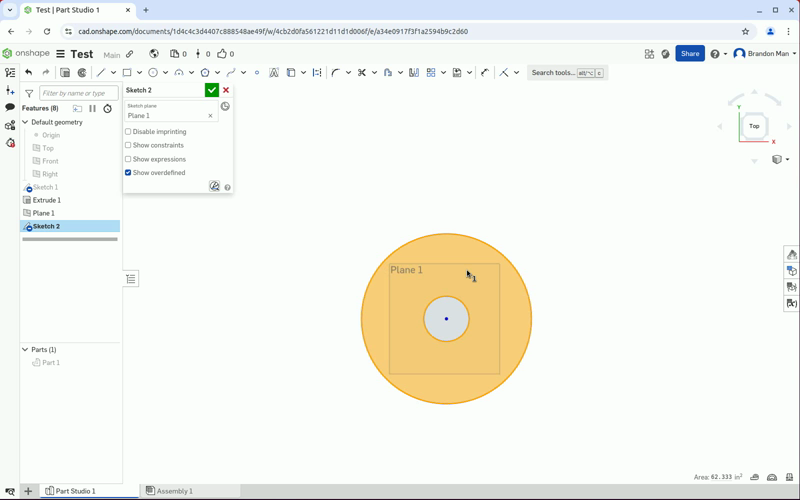
scroll(-6)
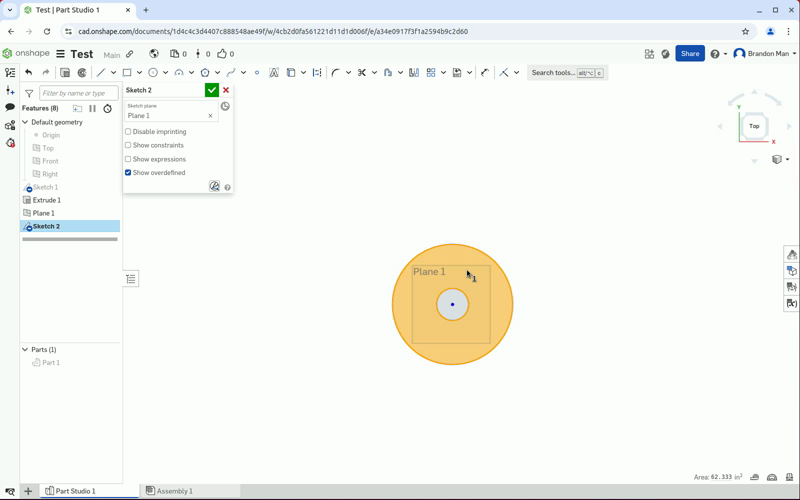
scroll(-6)
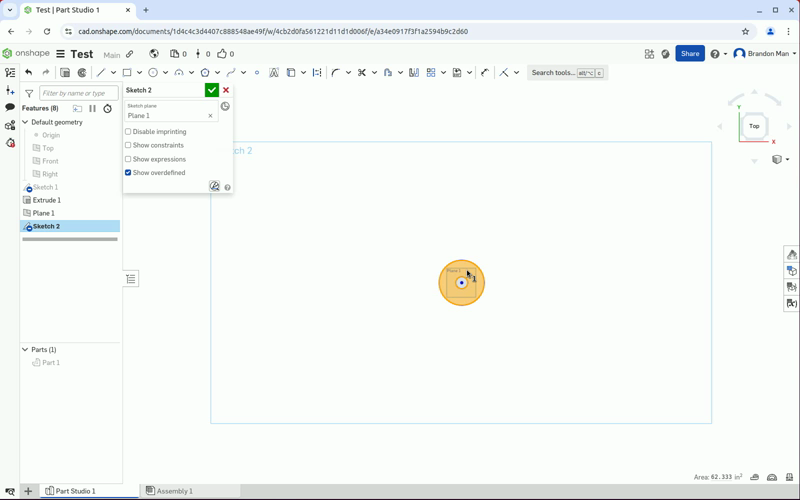
mouse_move(73, 352)
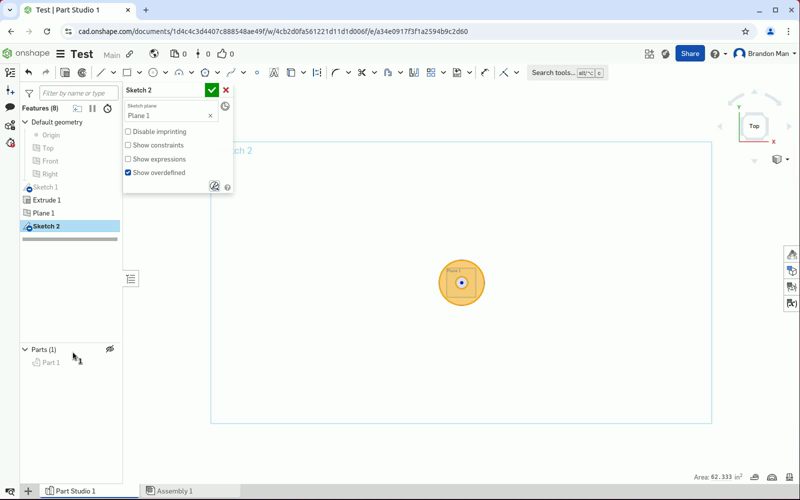
key(shift+y)
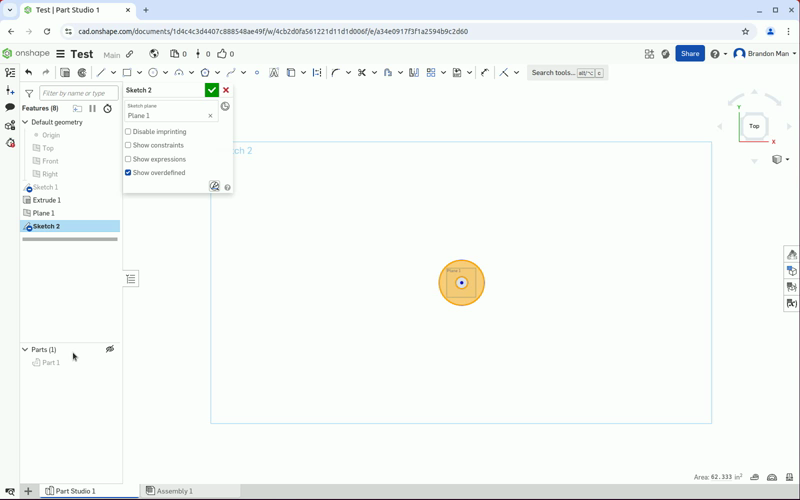
key(shift+e)
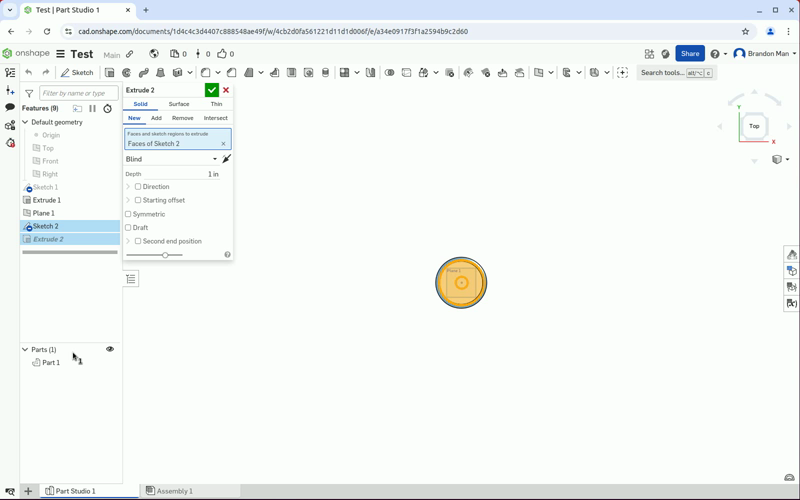
mouse_move(143, 106)
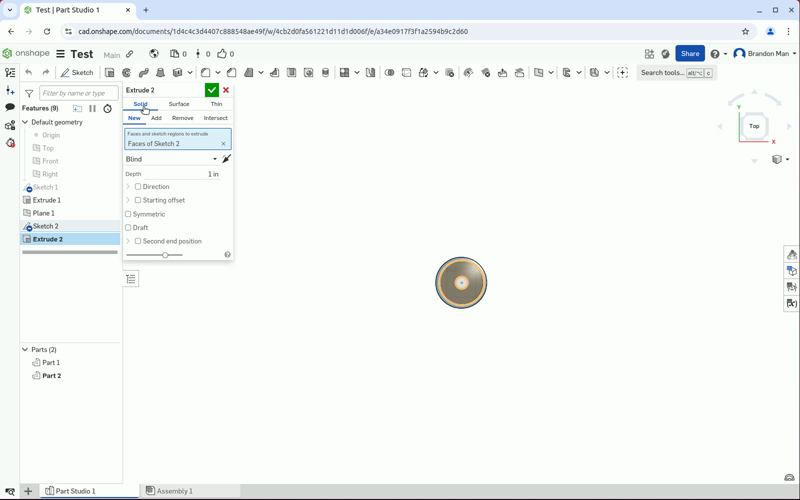
click(143, 106)
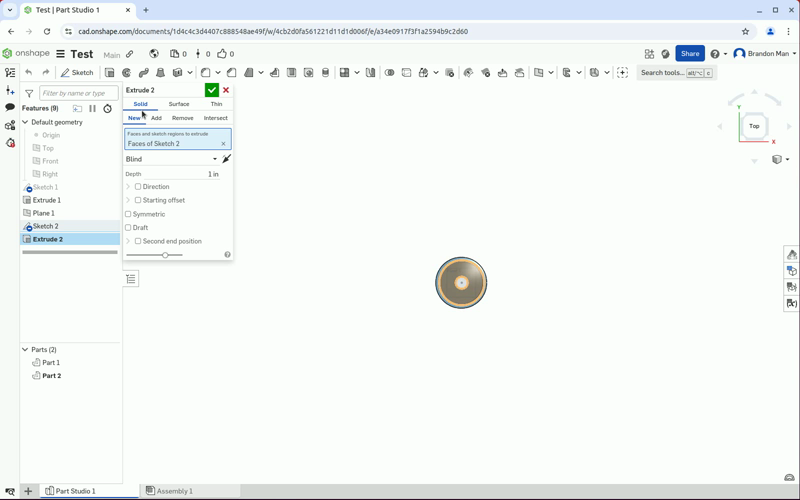
mouse_move(137, 120)
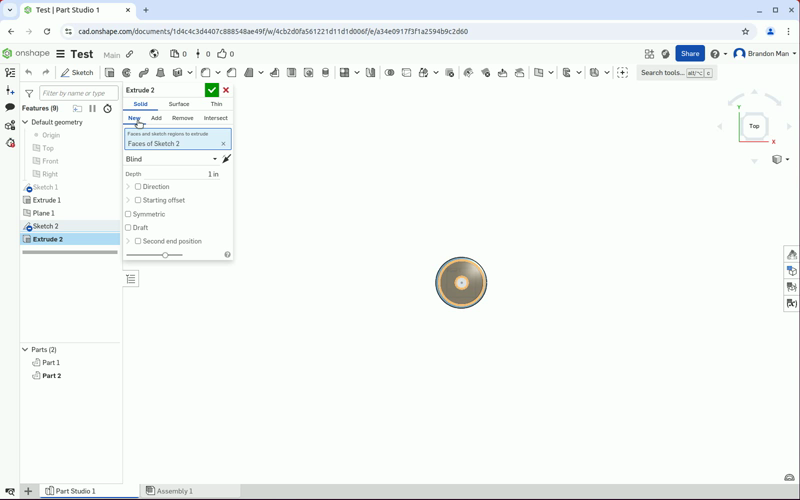
click(137, 120)
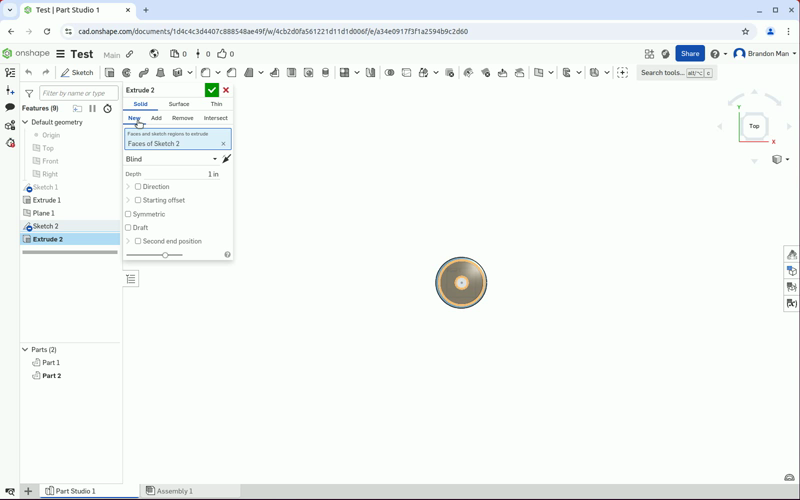
key(tab, 4)
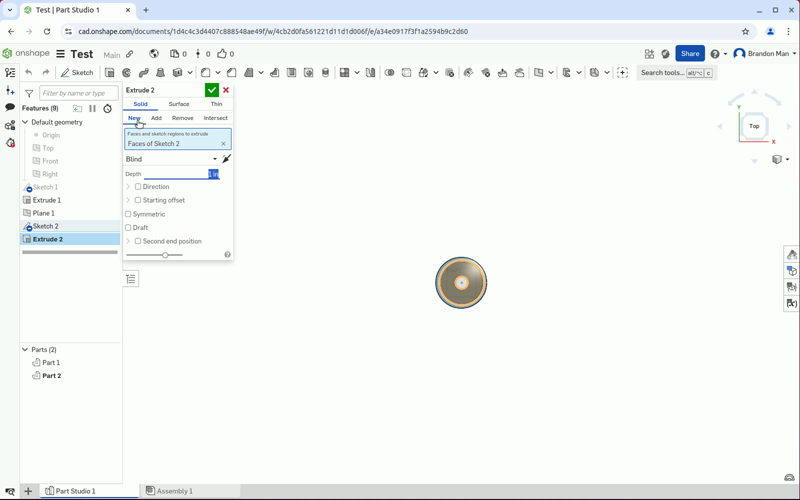
text(1.204)
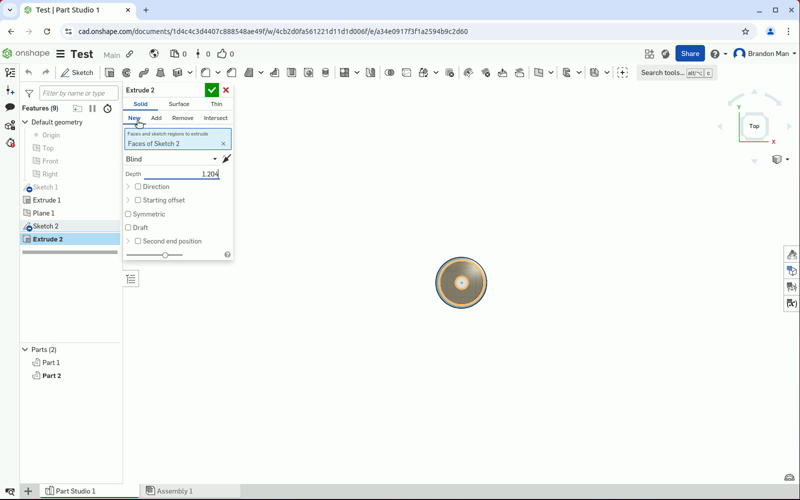
key(enter)
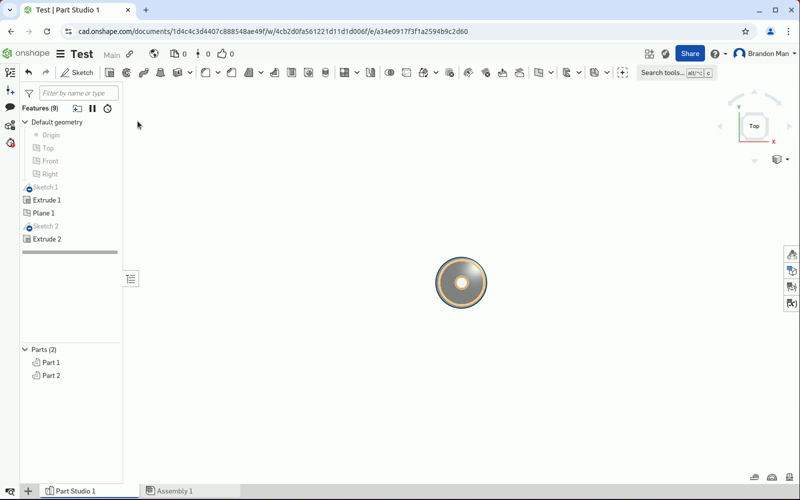
key(shift+h)
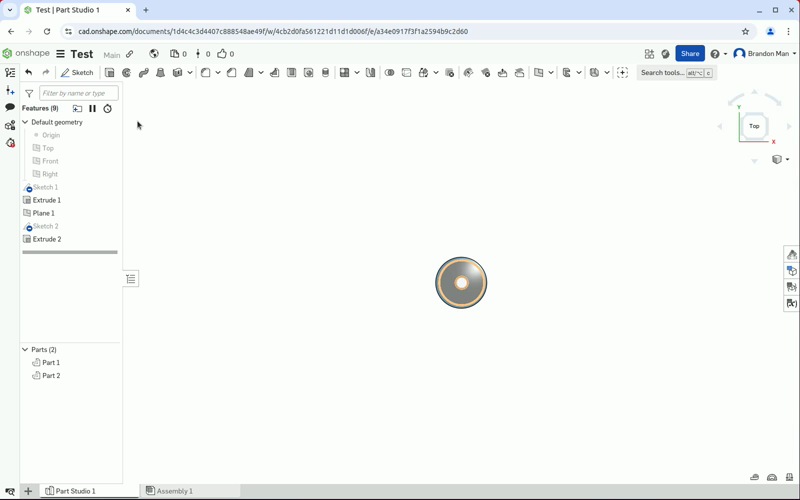
key(shift+h)
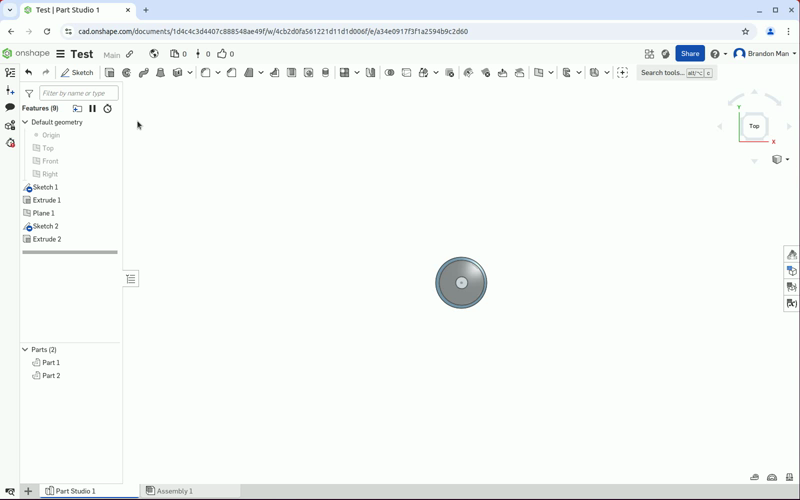
key(shift+7)
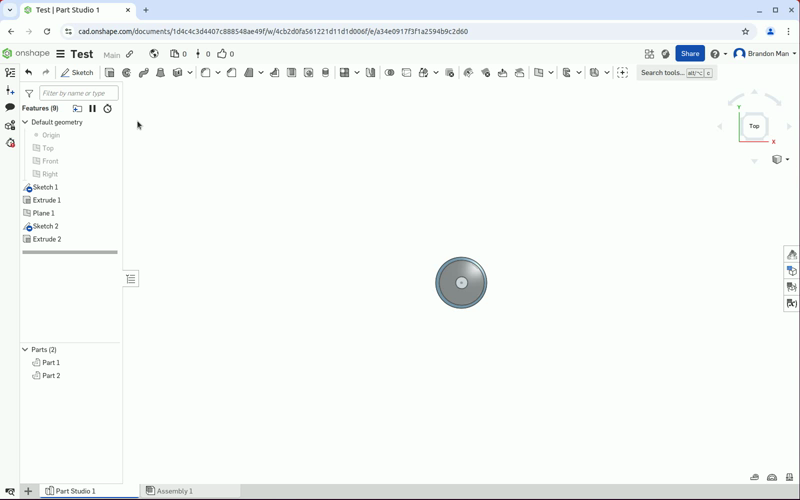
key(up, 3)
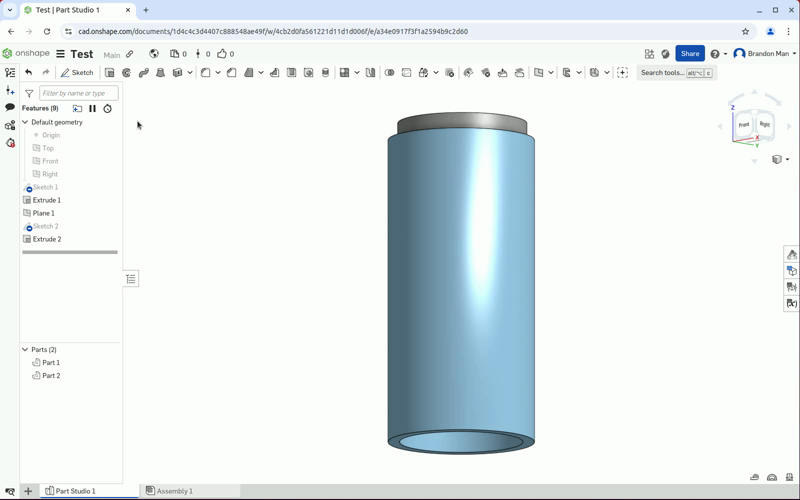
key(left, 3)
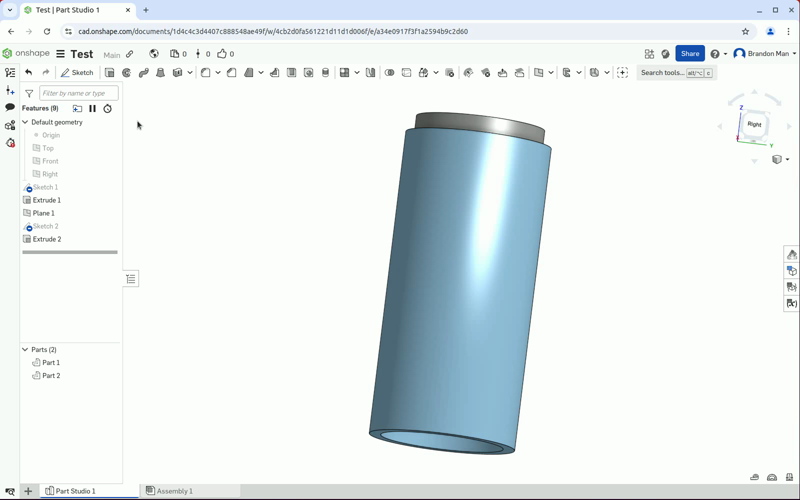
key(right, 3)
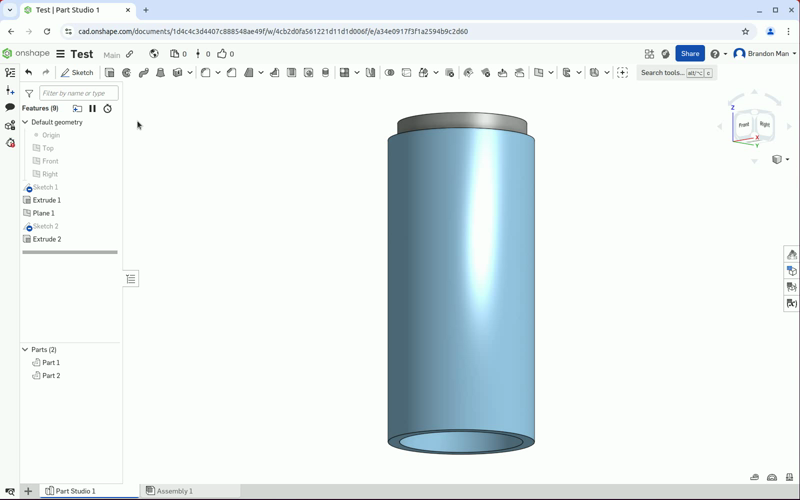
key(down, 3)
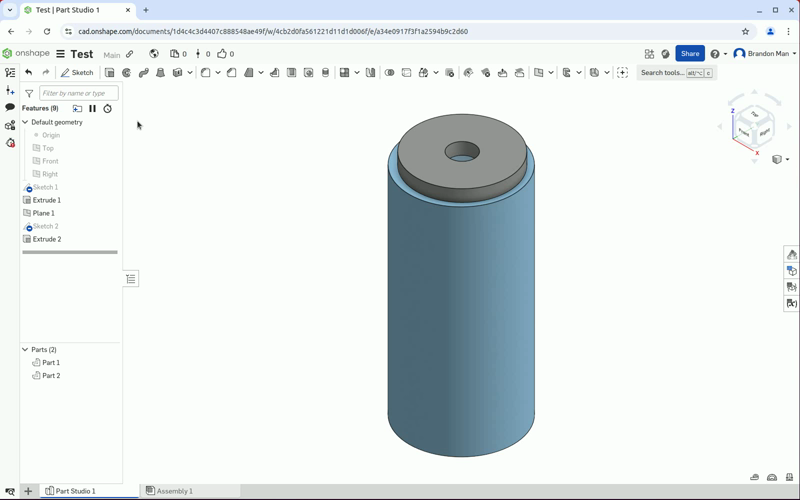
mouse_move(73, 189)
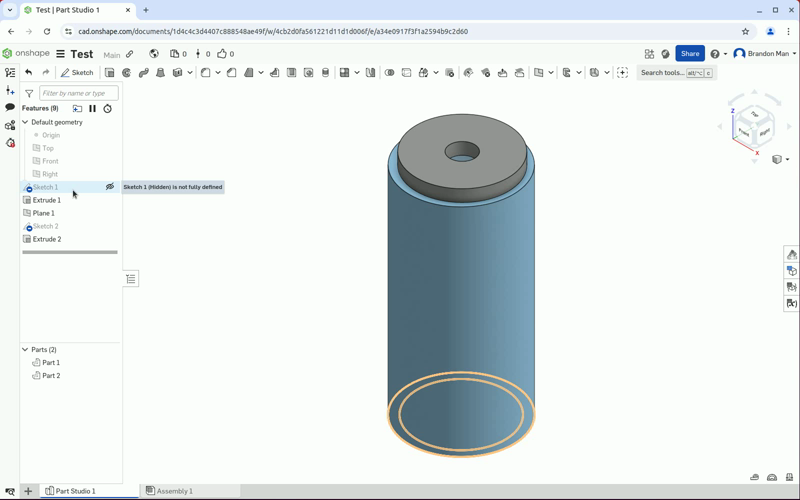
click(73, 189)